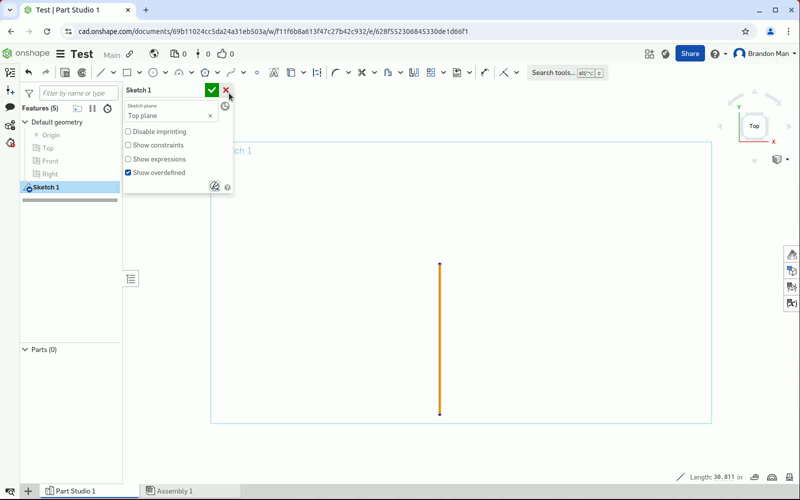
key(shift+h)
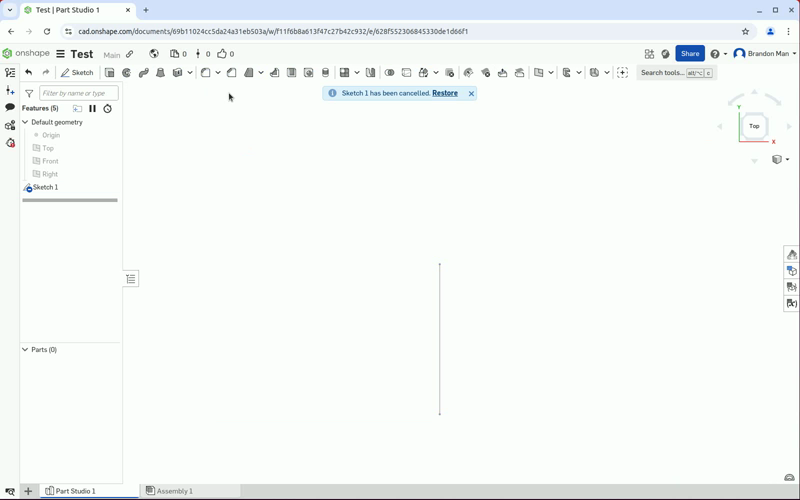
key(shift+s)
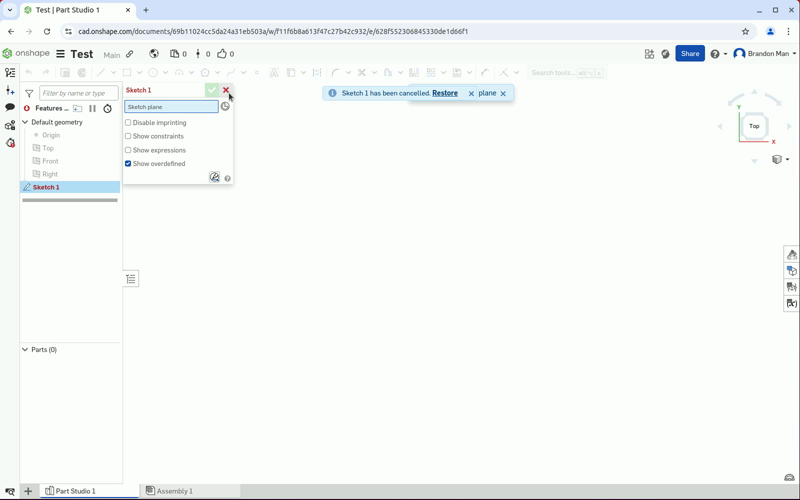
mouse_move(73, 150)
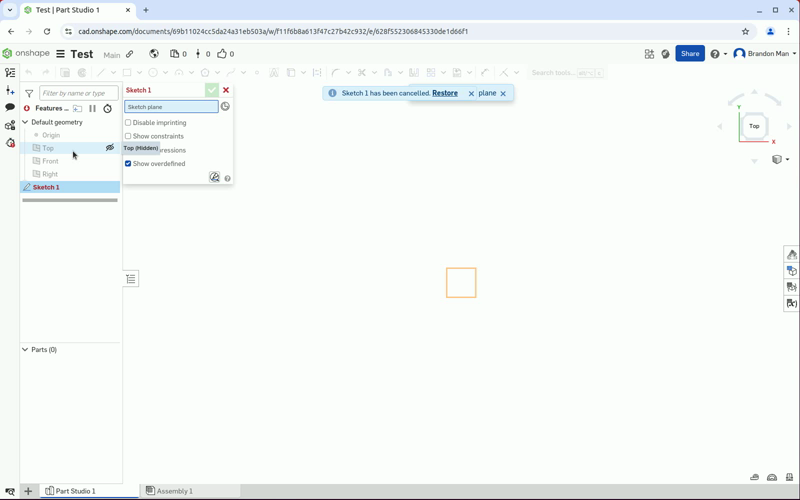
click(73, 150)
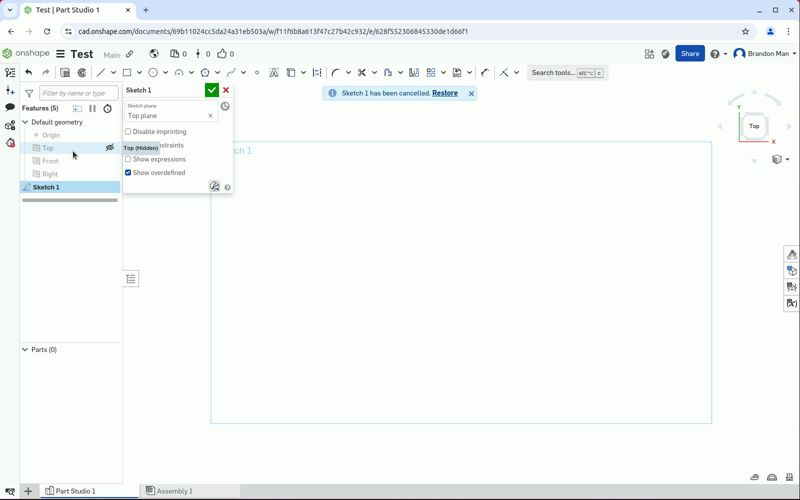
mouse_move(73, 352)
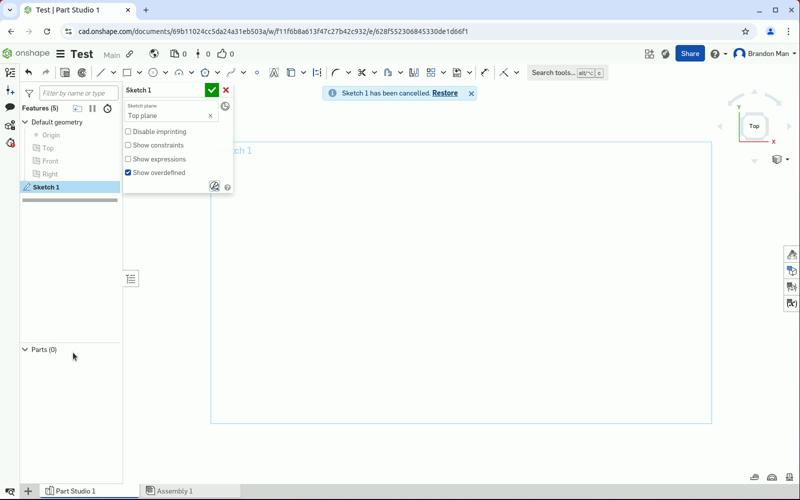
key(y)
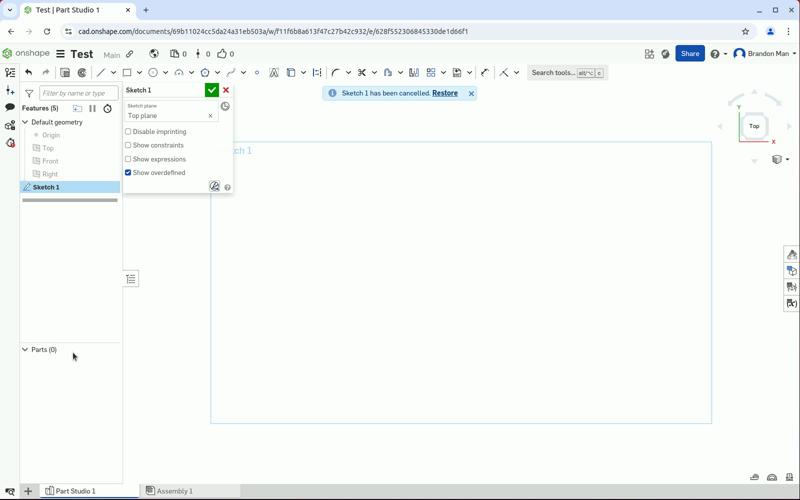
key(c)
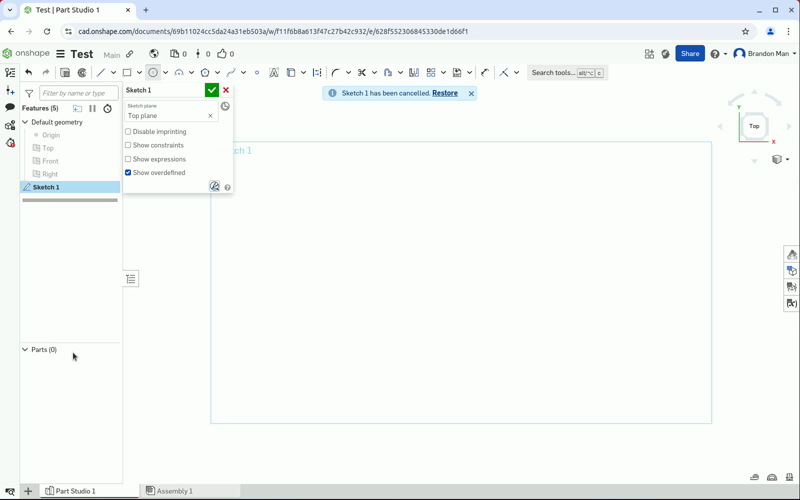
key_down(shift)
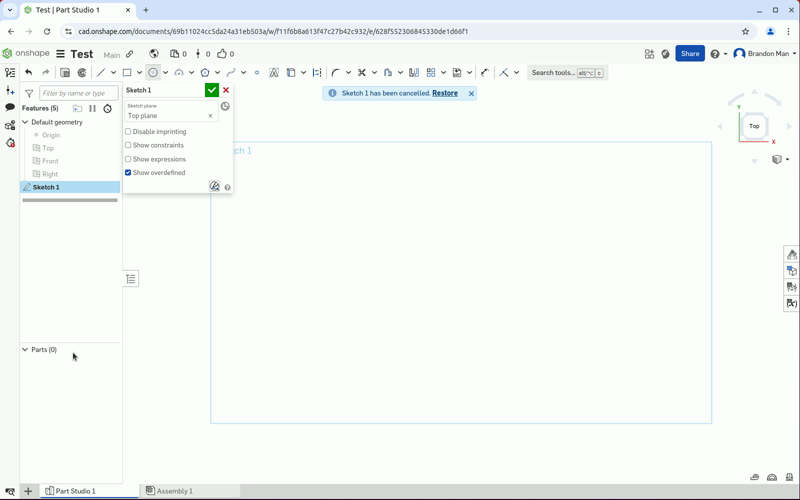
mouse_move(461, 282)
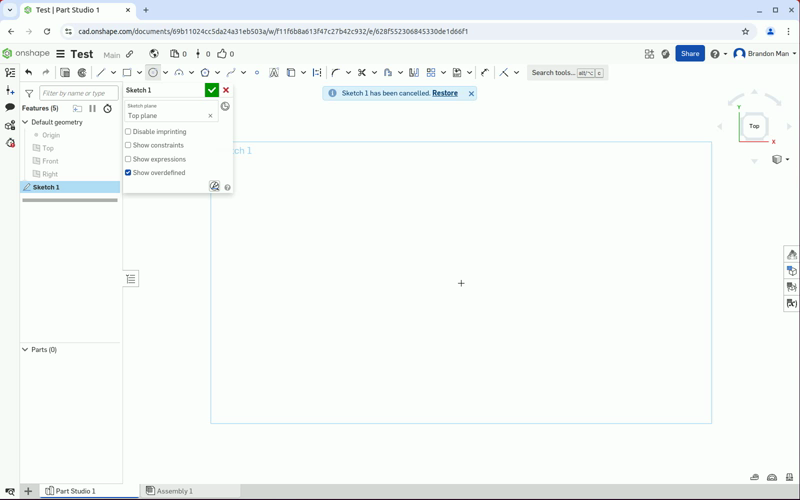
click(461, 282)
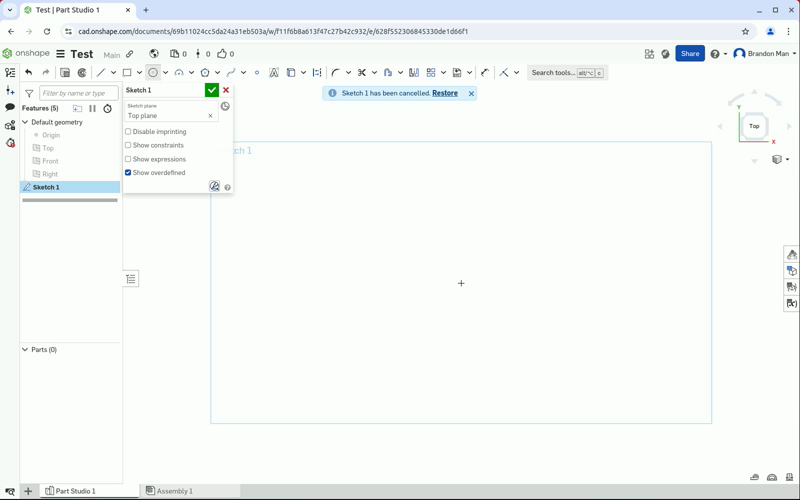
key_up(shift)
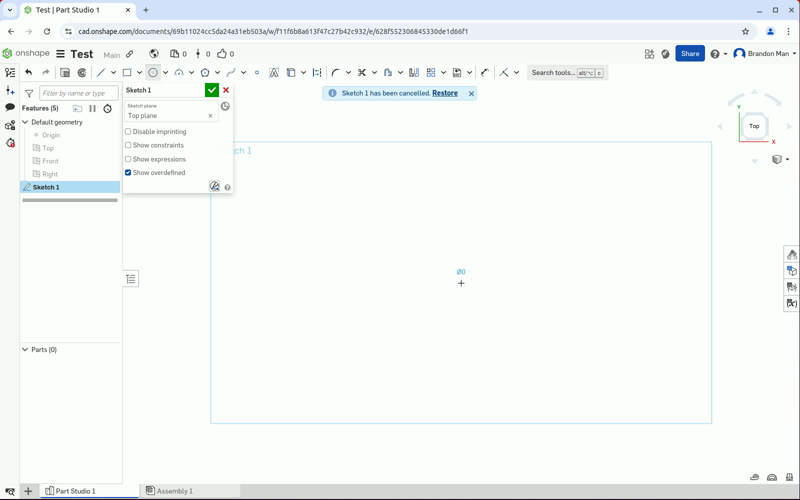
mouse_move(574, 282)
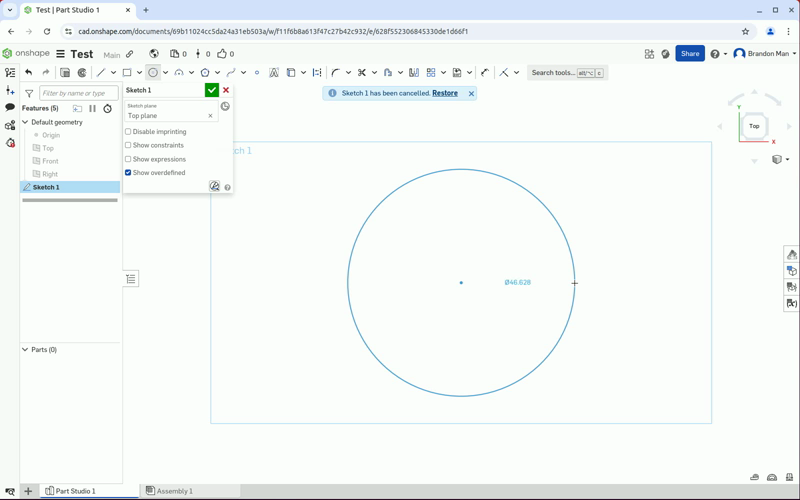
click(574, 282)
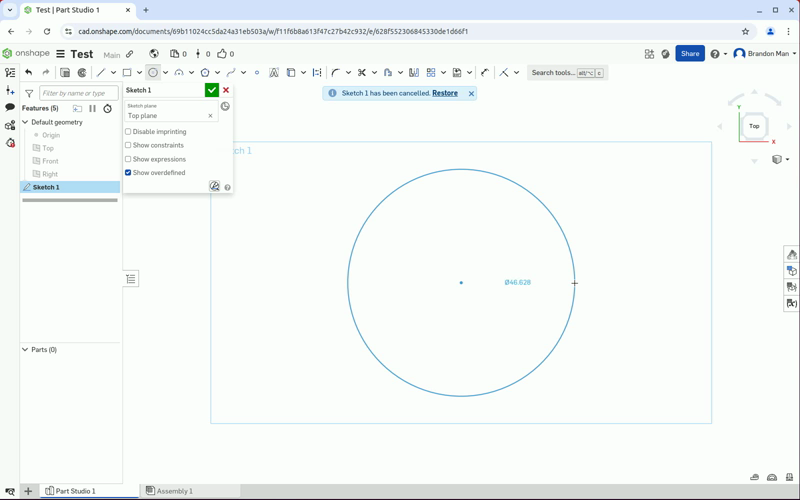
key(esc)
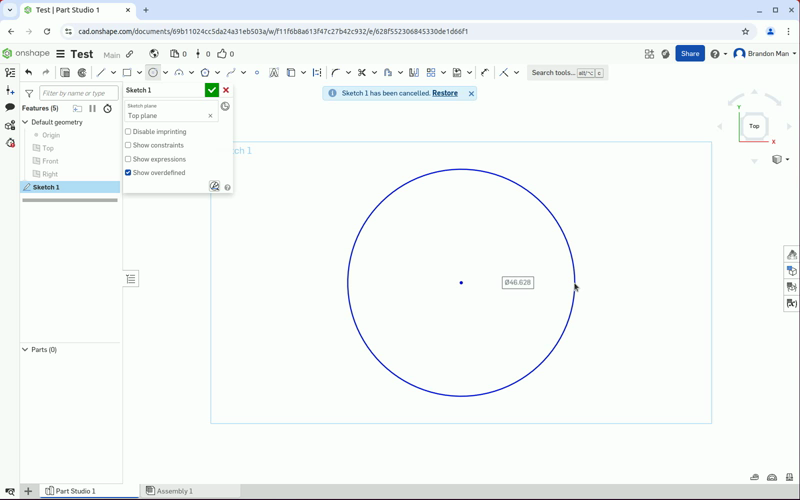
mouse_move(432, 325)
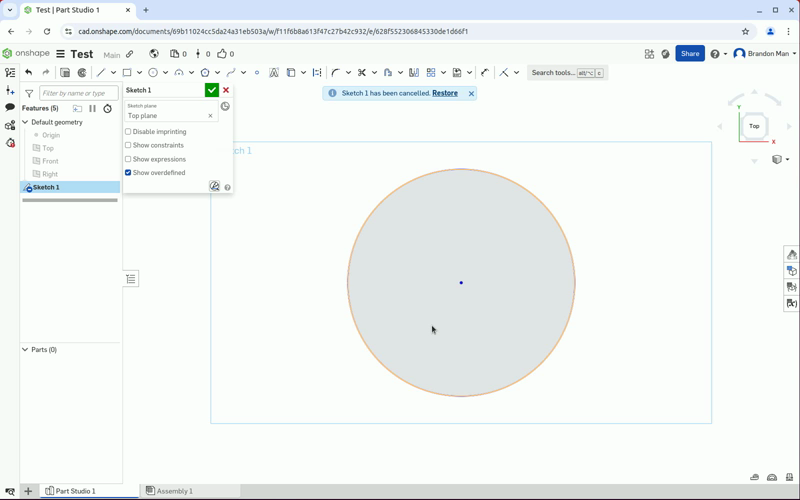
click(432, 325)
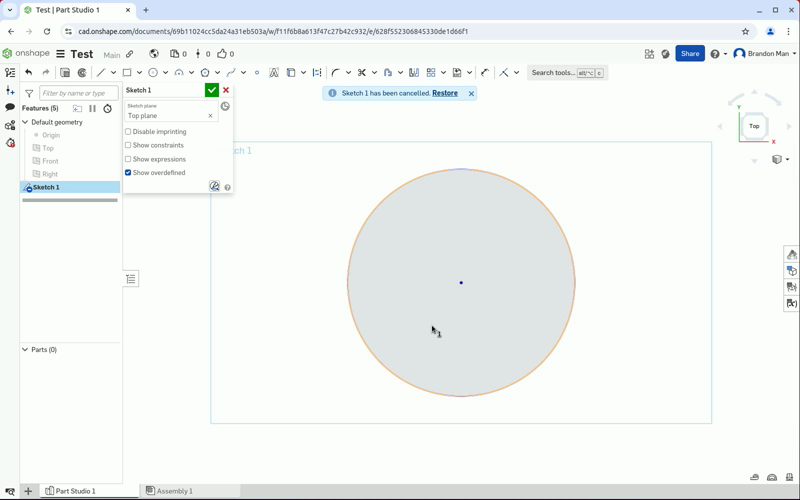
mouse_move(73, 352)
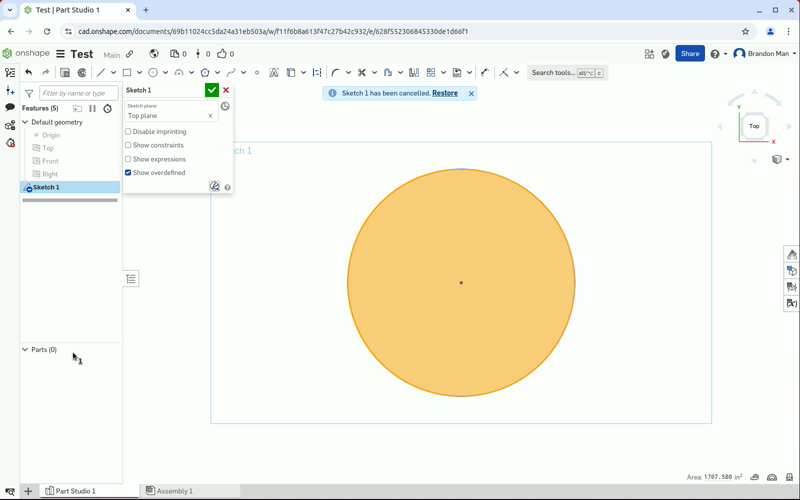
key(shift+y)
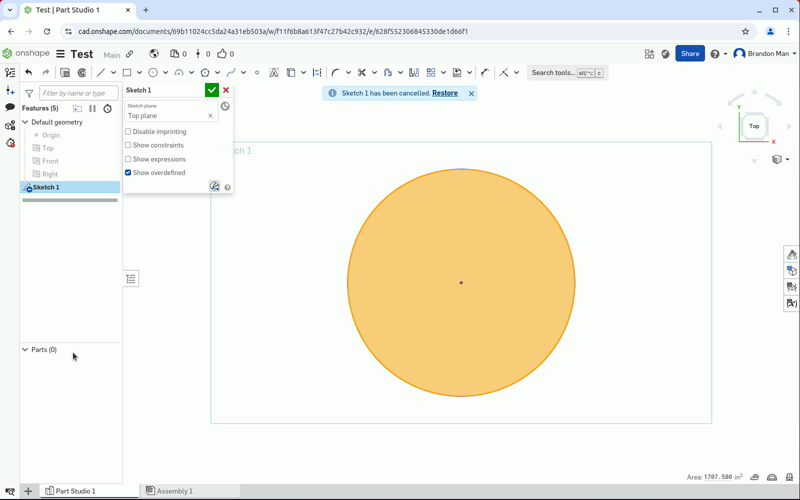
key(shift+e)
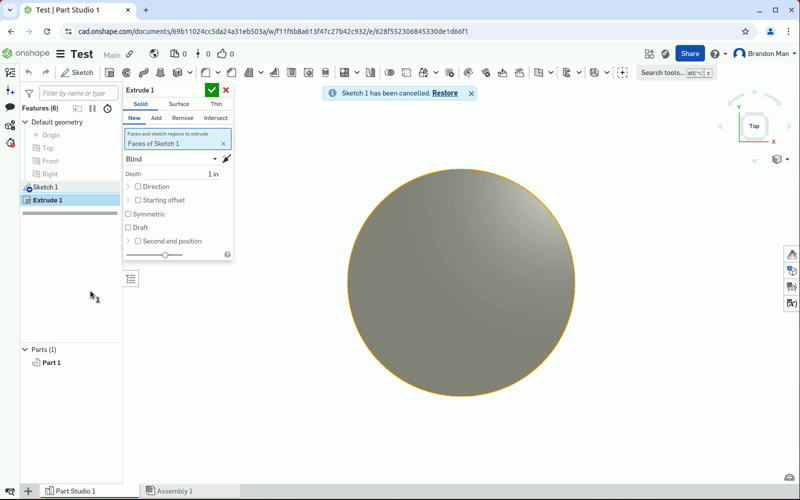
mouse_move(143, 106)
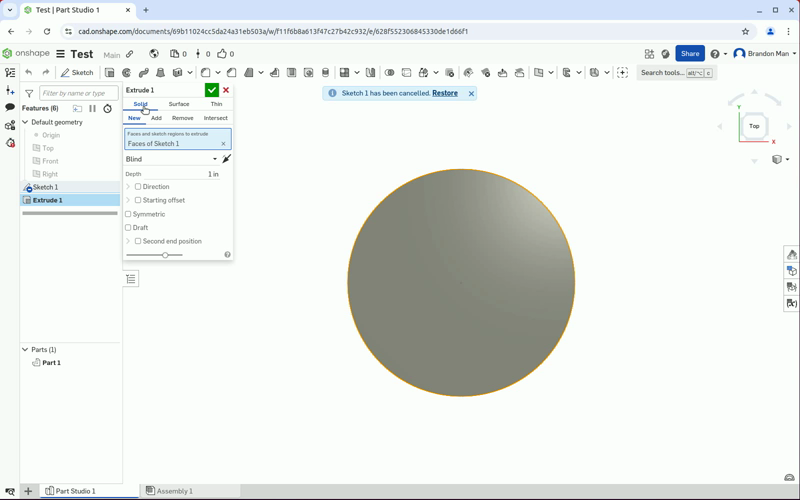
click(143, 106)
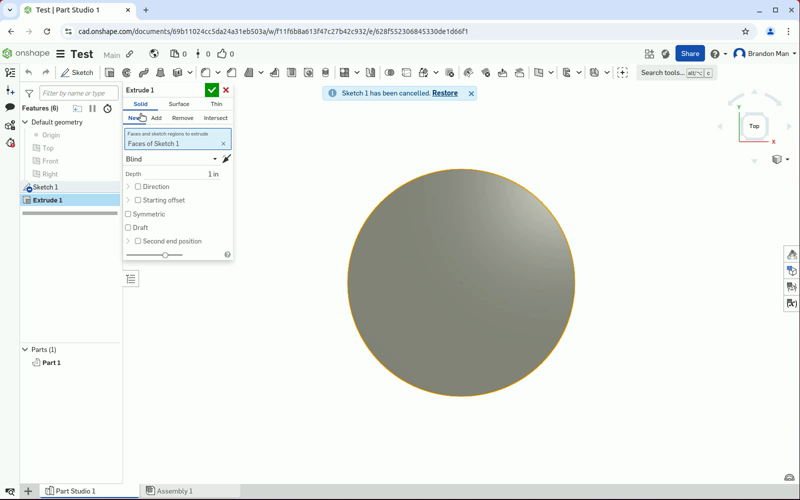
mouse_move(137, 120)
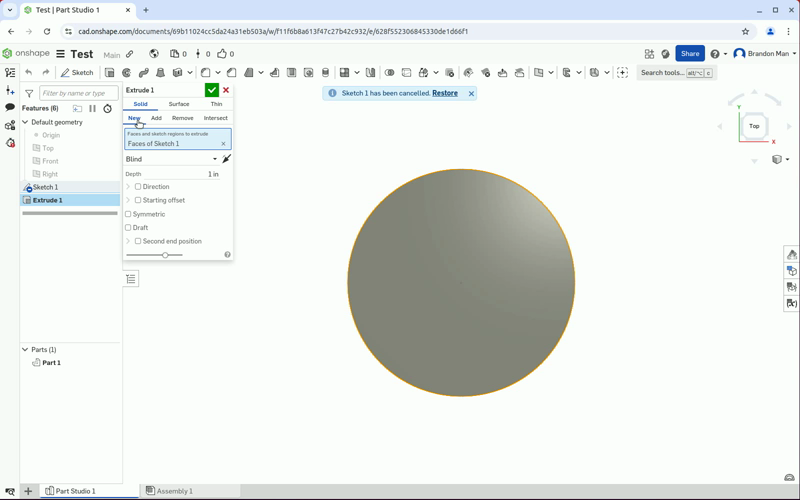
click(137, 120)
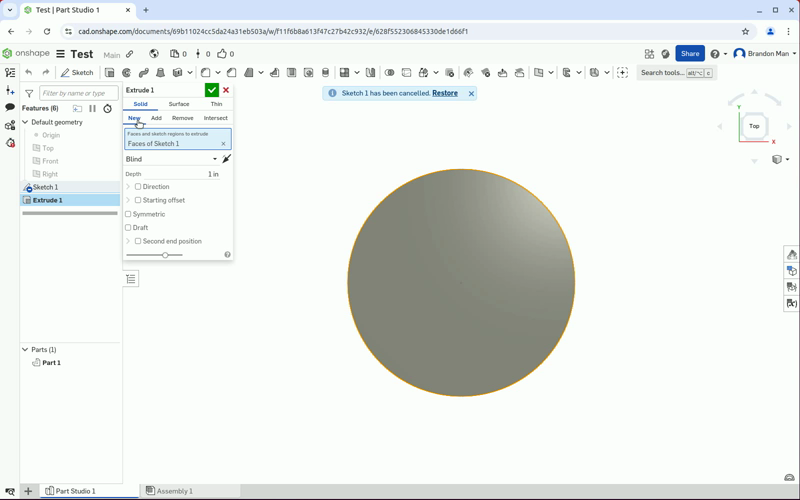
key(tab, 4)
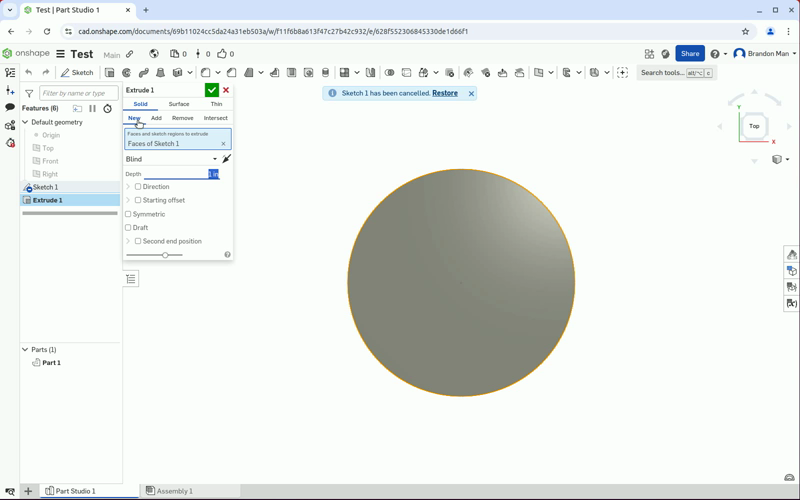
text(18.535)
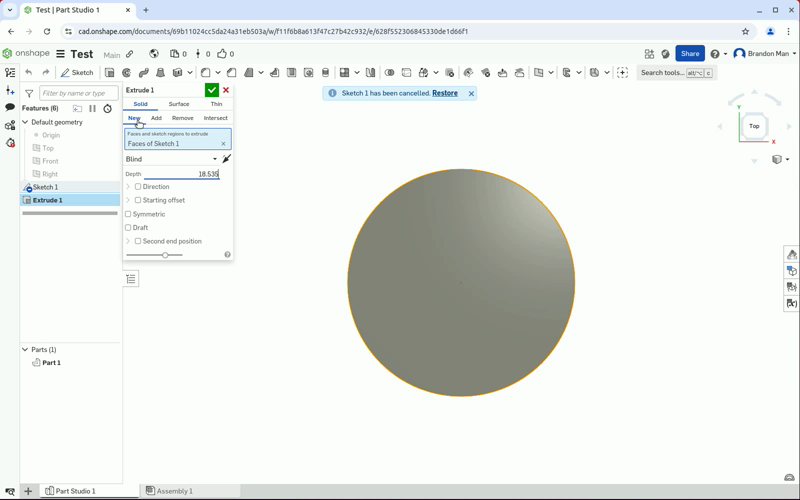
key(enter)
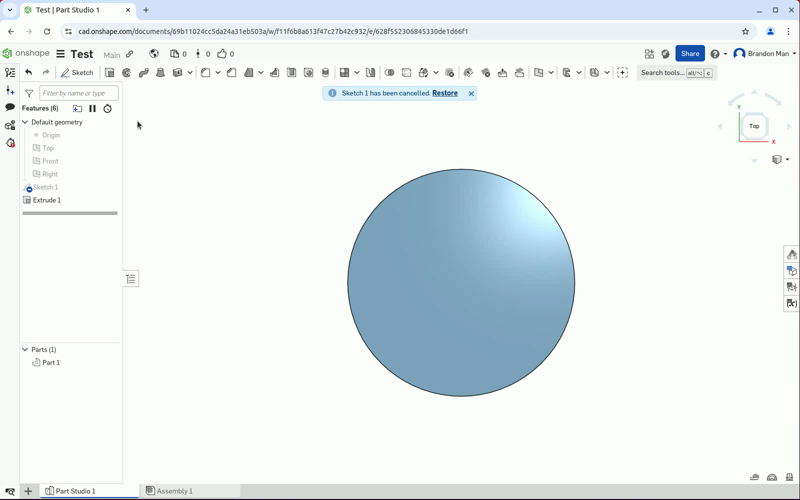
key(shift+h)
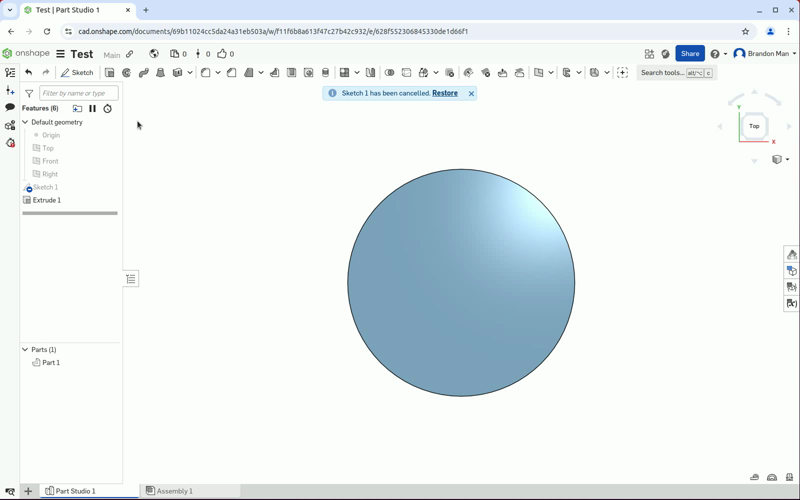
key(shift+h)
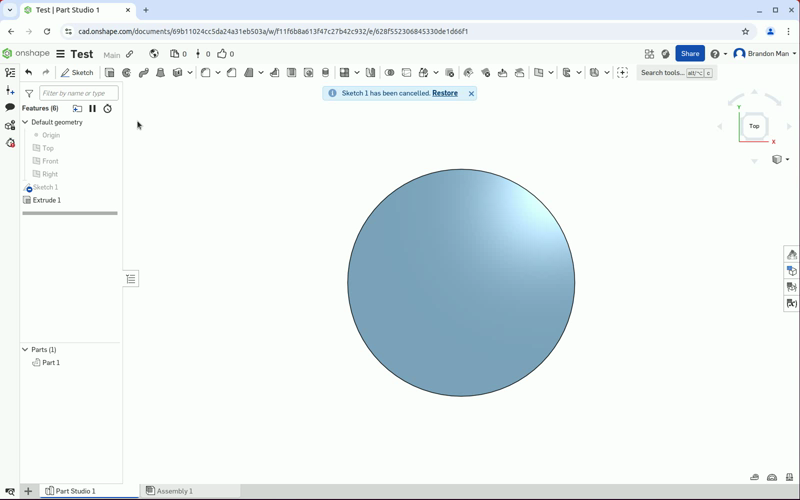
mouse_move(73, 189)
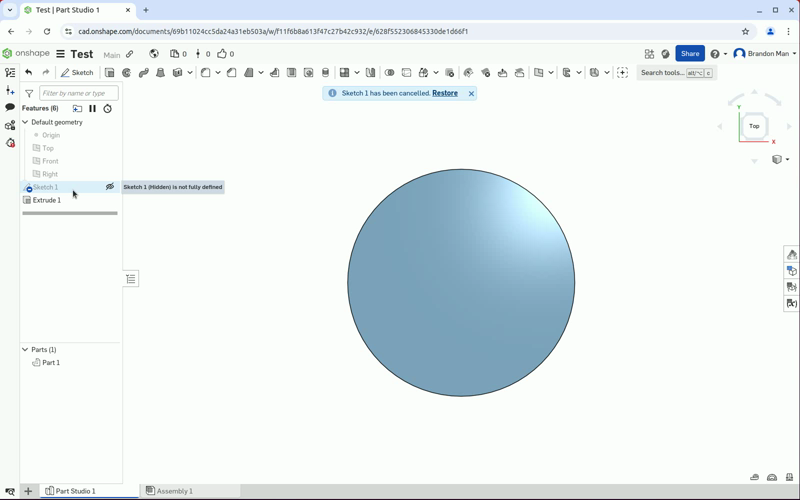
click(73, 189)
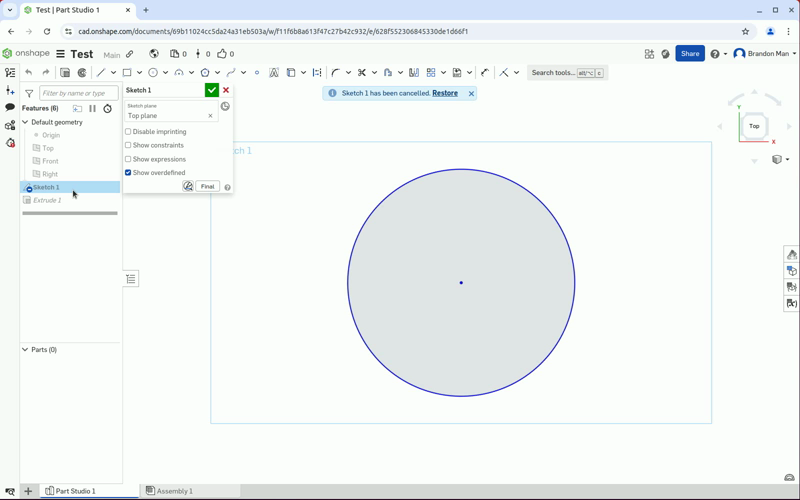
mouse_move(229, 92)
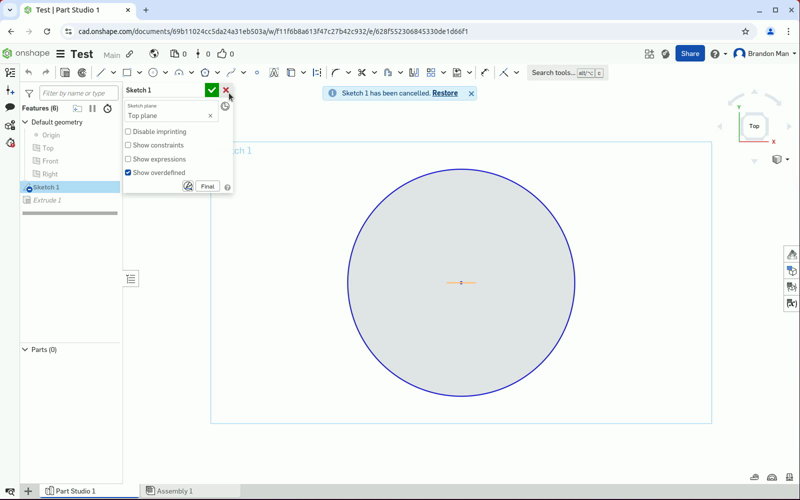
click(229, 92)
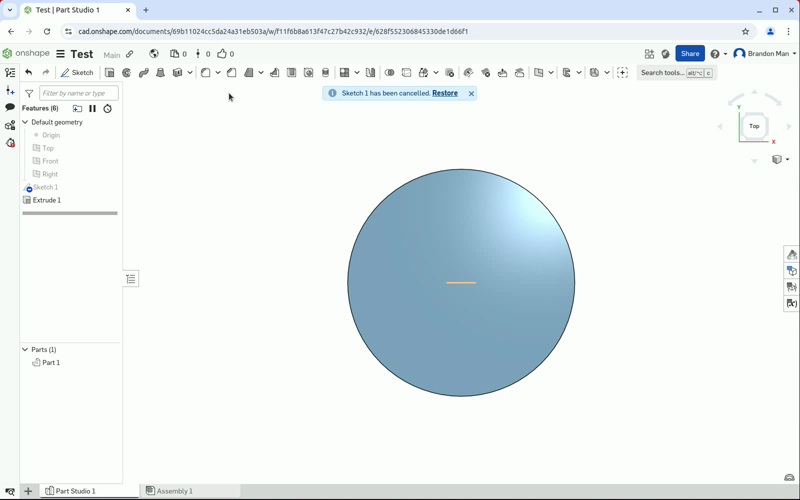
mouse_move(541, 75)
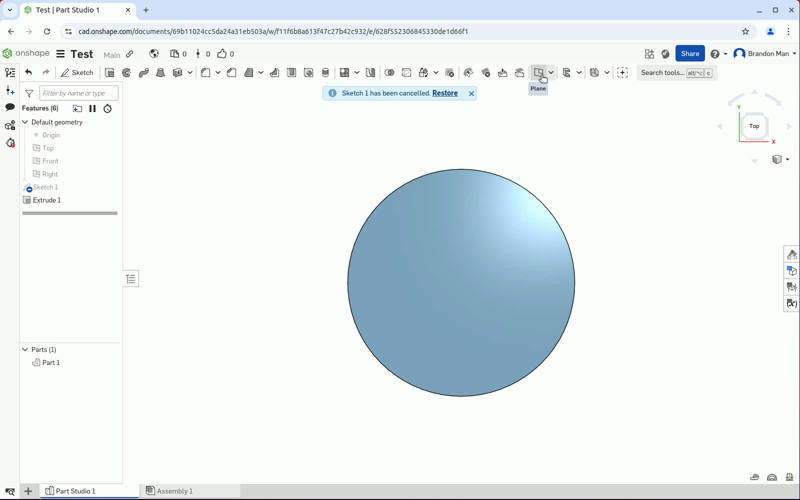
click(541, 75)
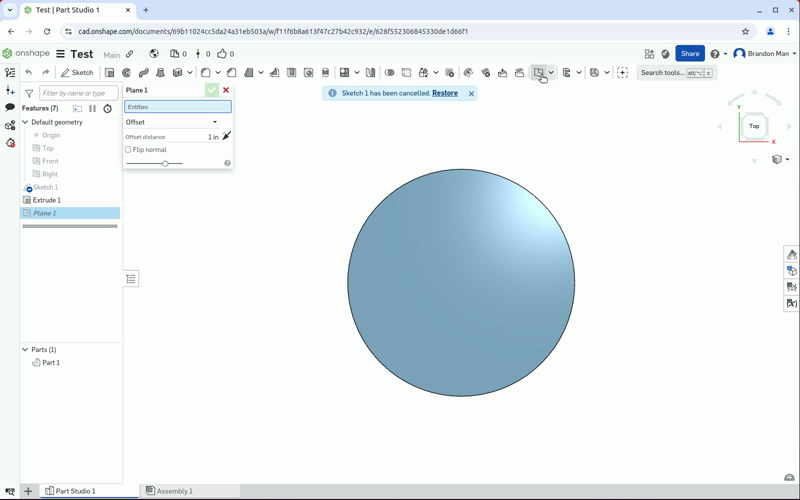
mouse_move(73, 150)
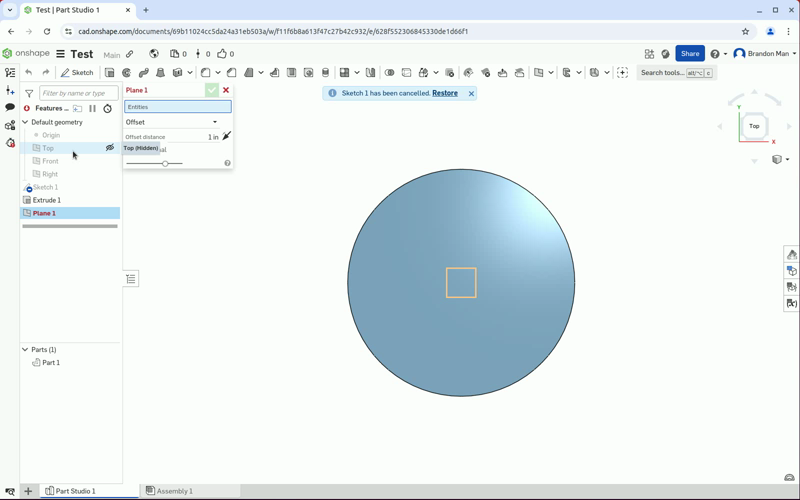
click(73, 150)
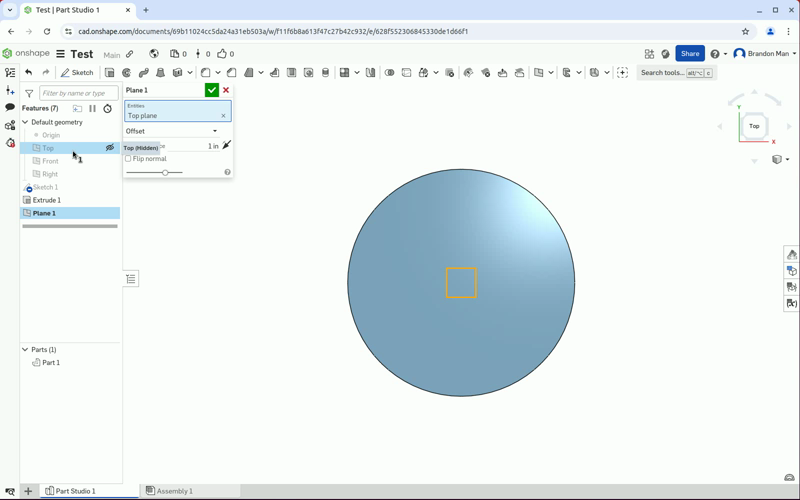
key(tab, 2)
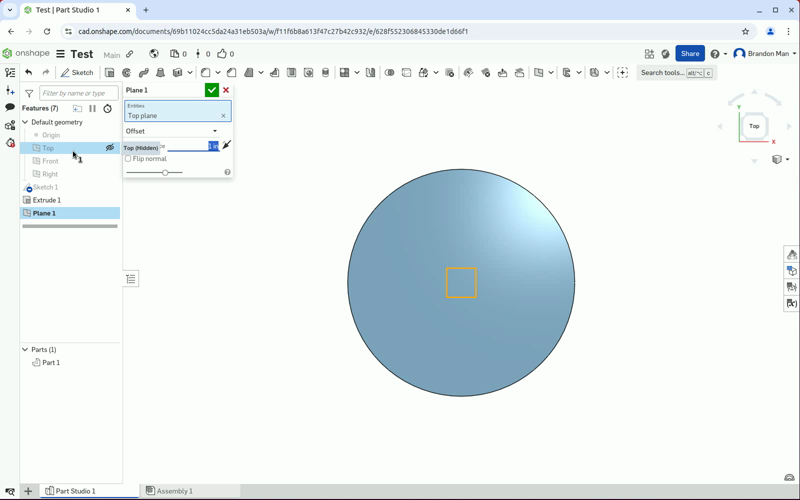
text(18.548)
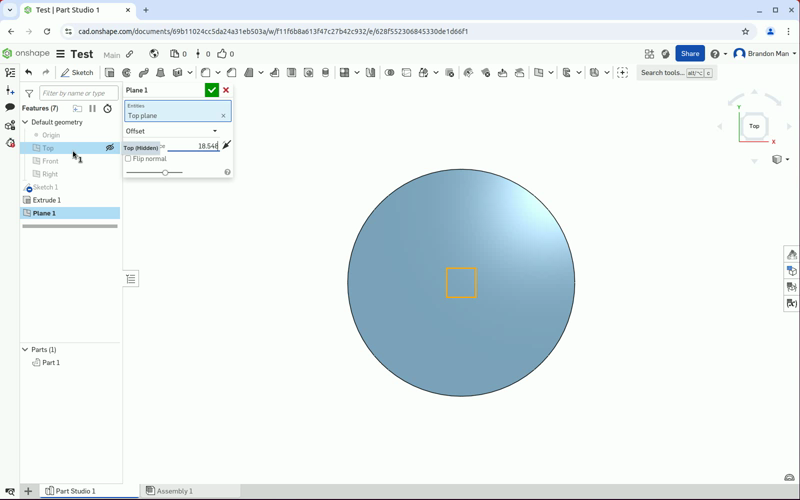
key(enter, 2)
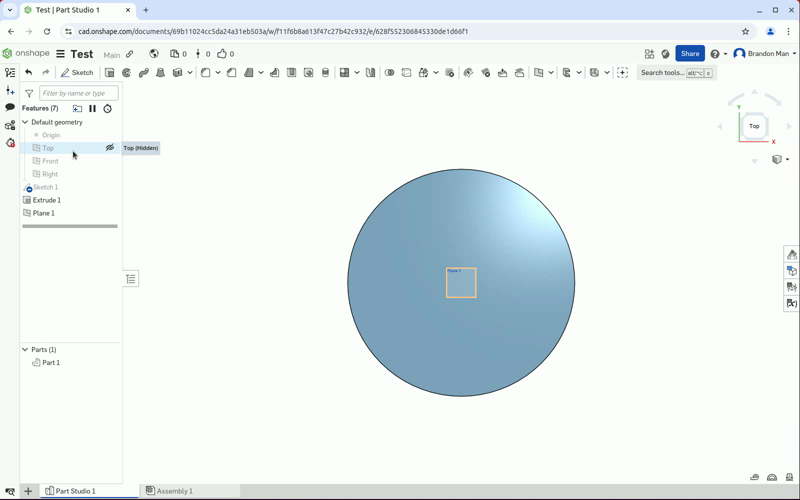
key(shift+s)
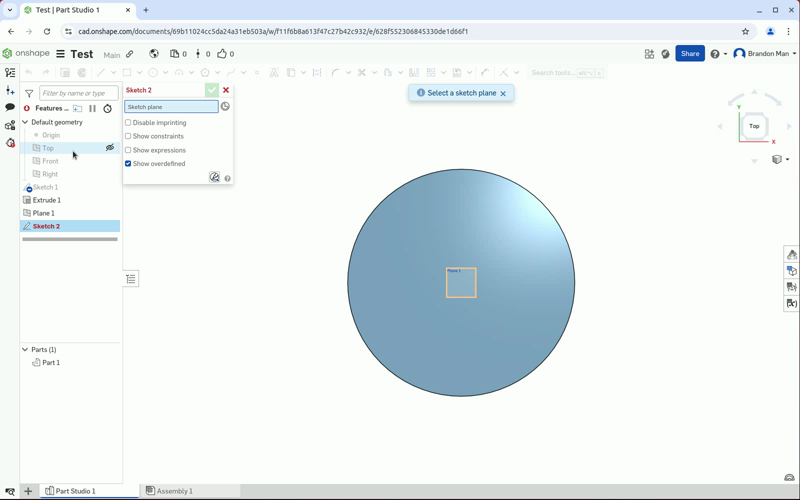
mouse_move(73, 215)
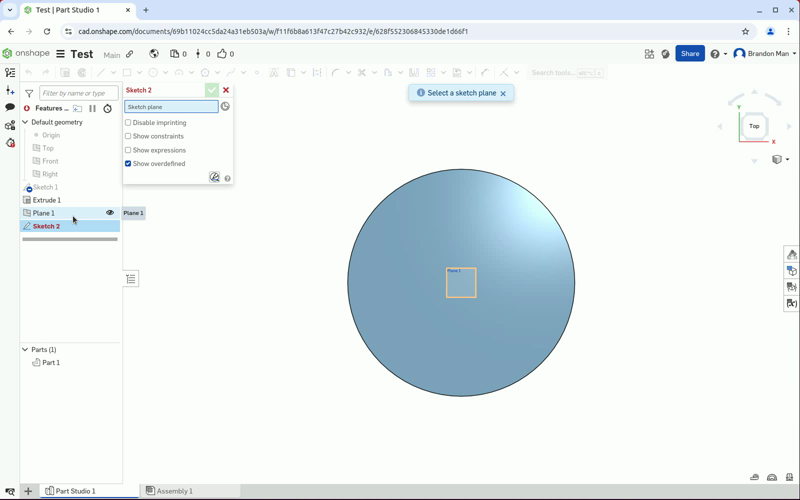
click(73, 215)
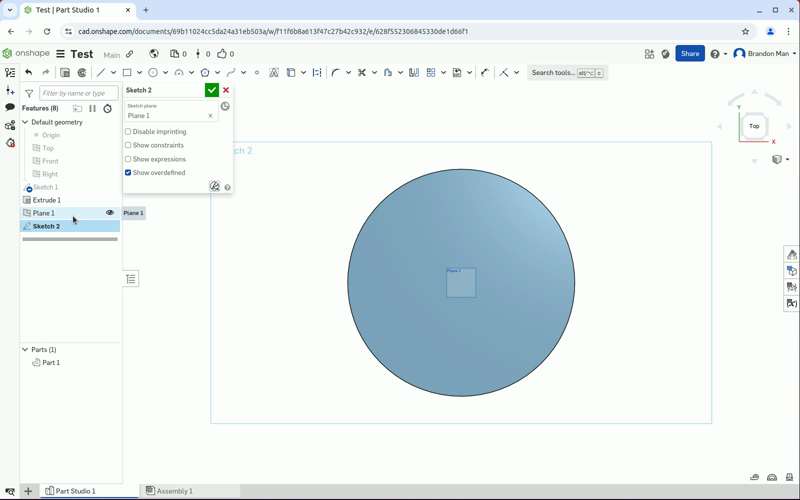
mouse_move(73, 352)
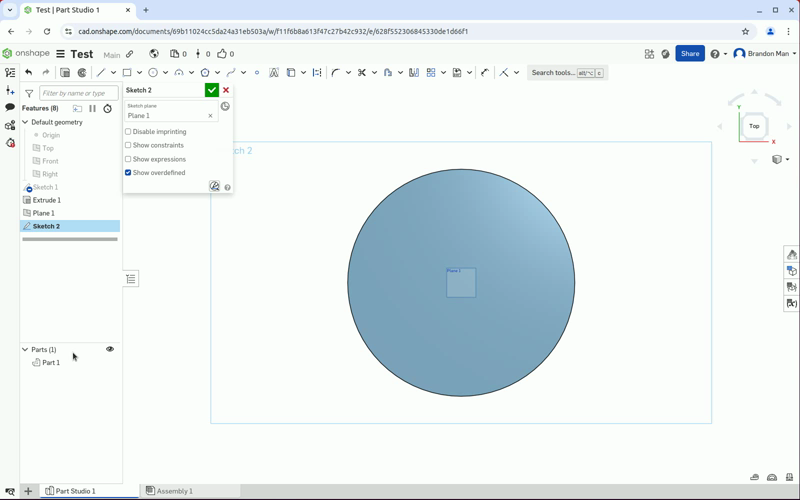
key(y)
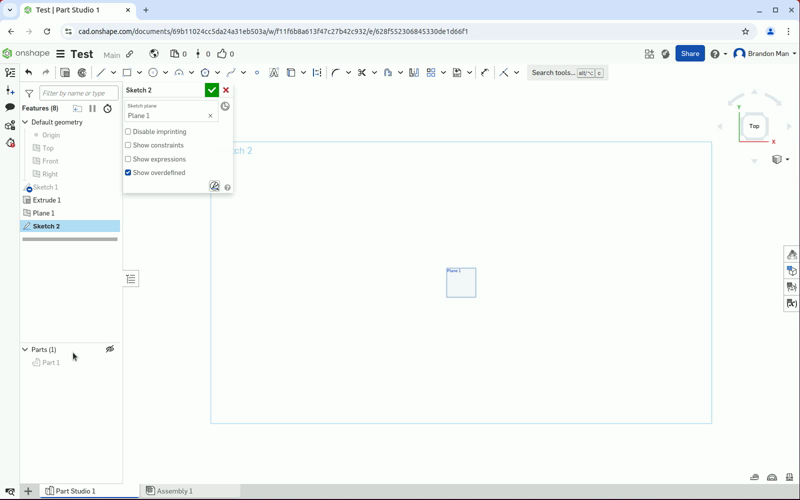
key(l)
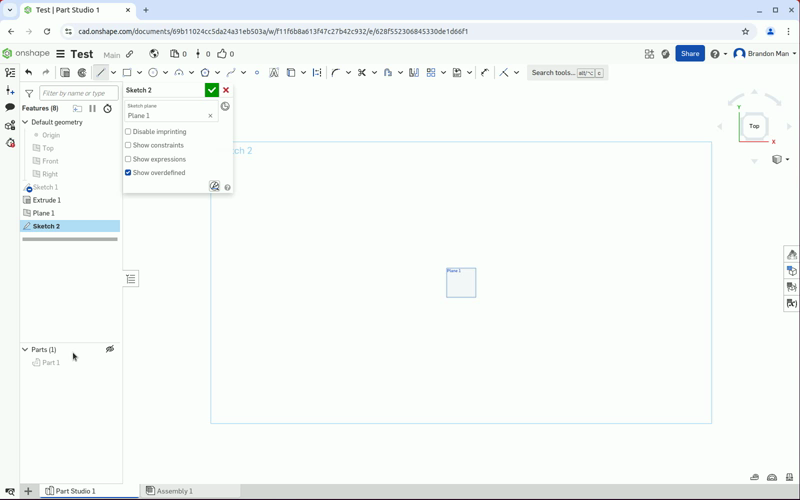
key_down(shift)
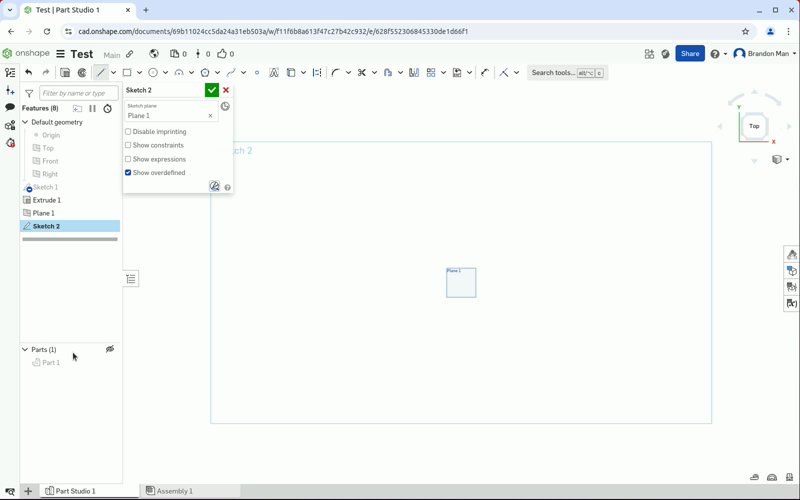
mouse_move(383, 281)
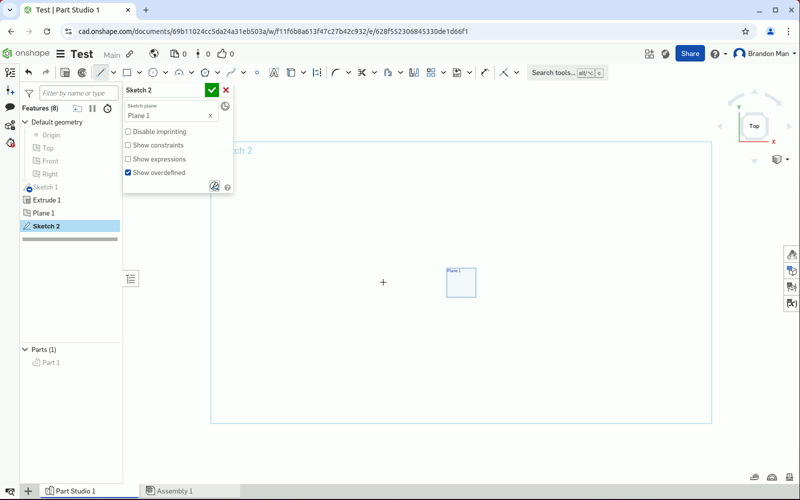
click(383, 281)
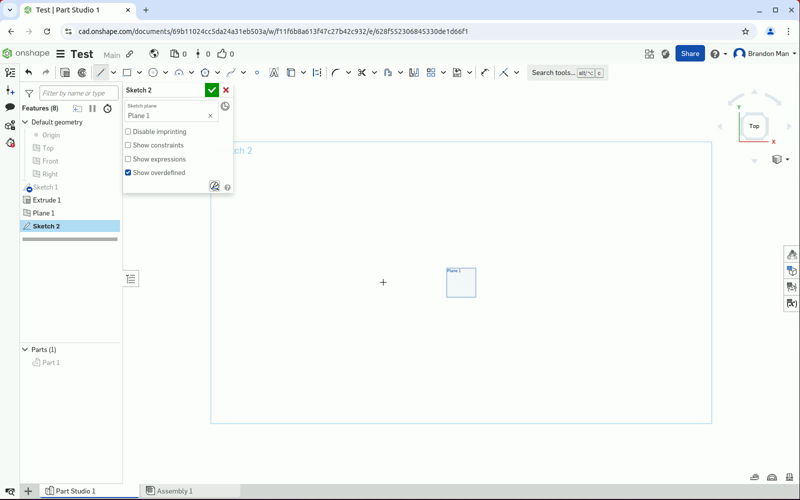
key_up(shift)
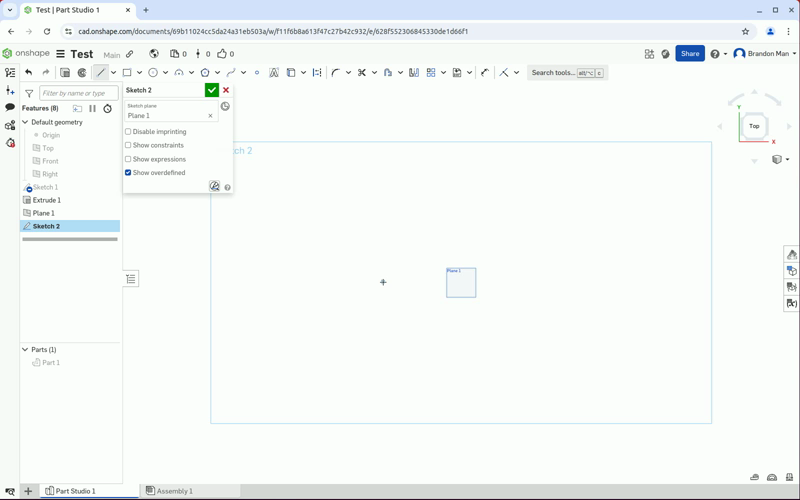
key_down(shift)
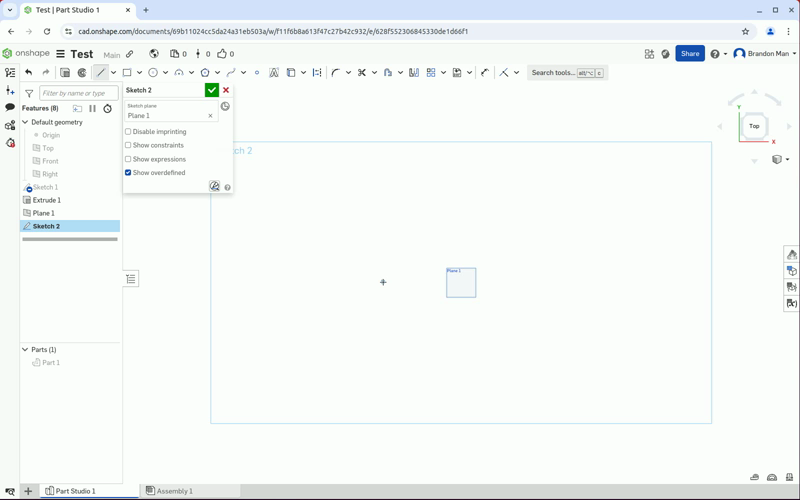
mouse_move(429, 348)
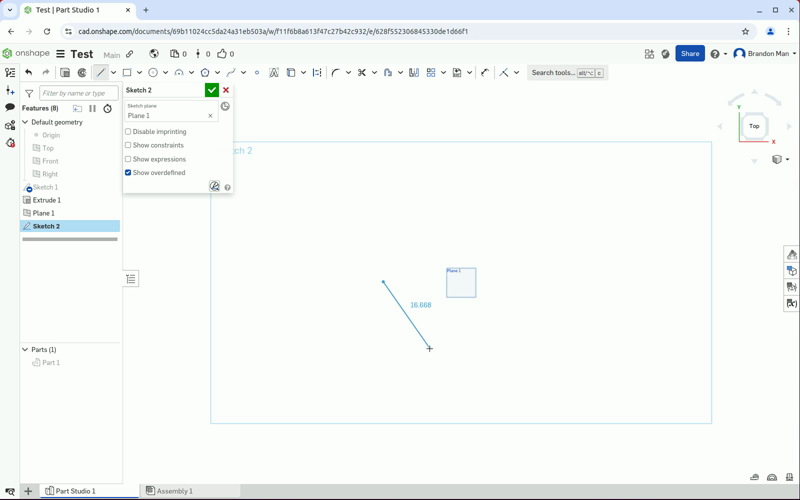
click(429, 348)
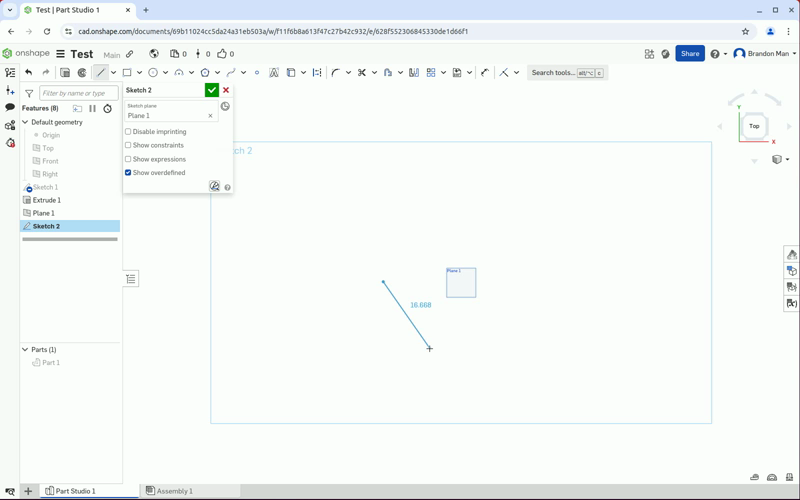
key_up(shift)
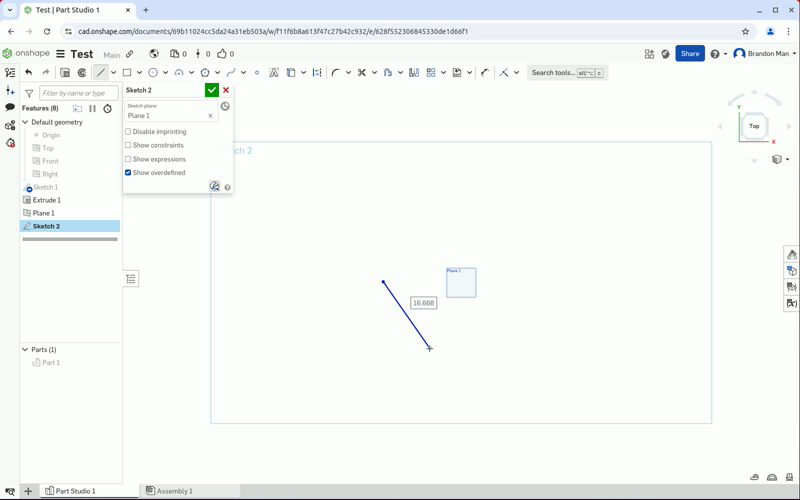
key_down(shift)
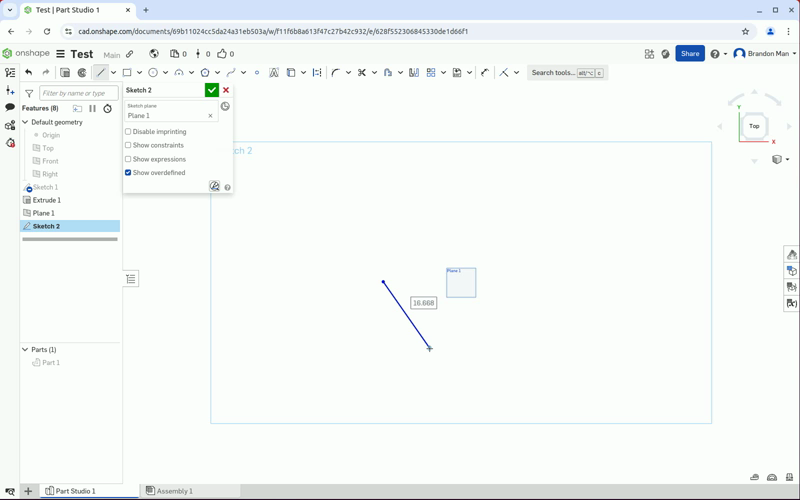
mouse_move(508, 324)
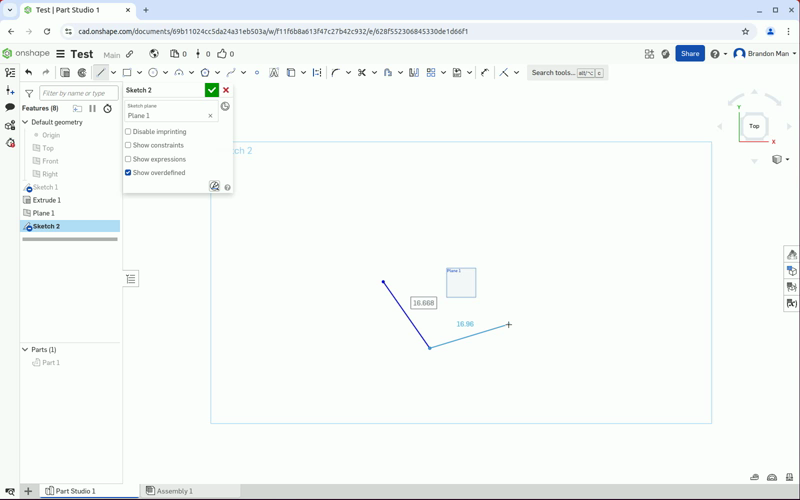
click(508, 324)
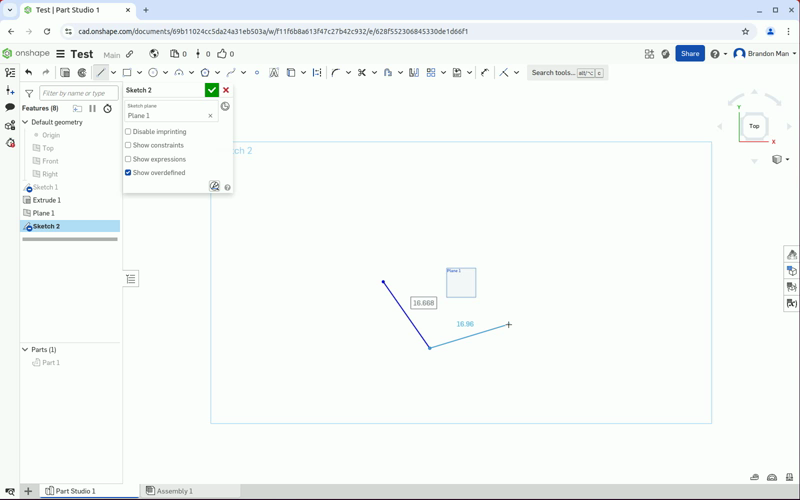
key_up(shift)
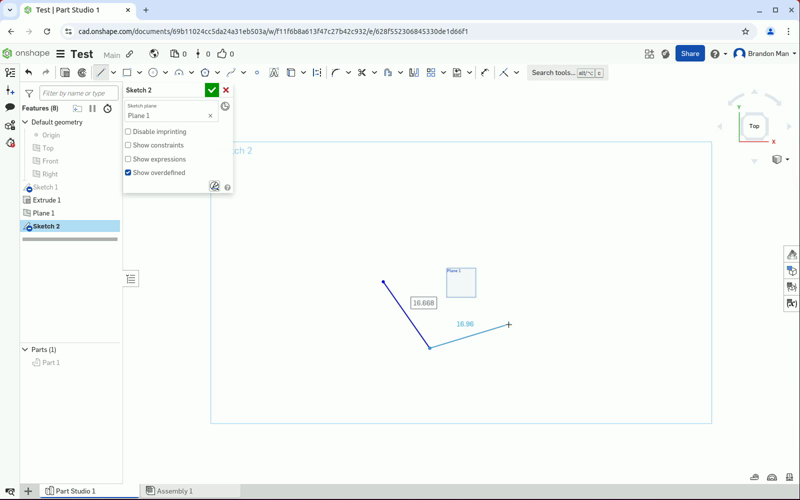
key_down(shift)
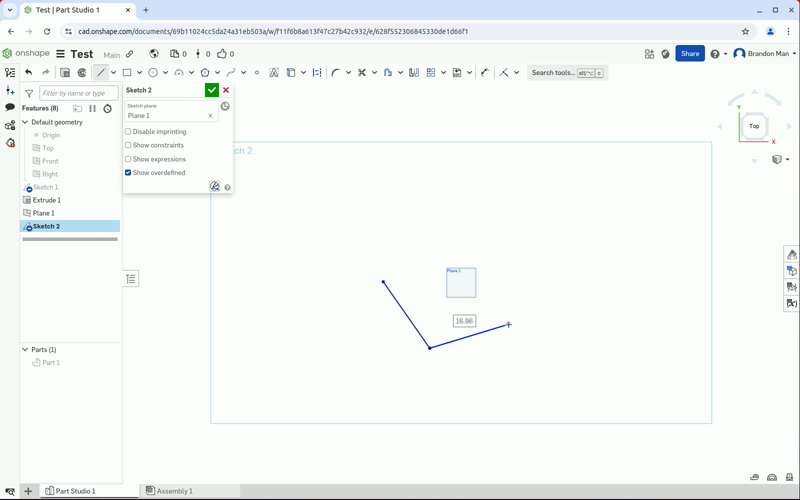
mouse_move(509, 243)
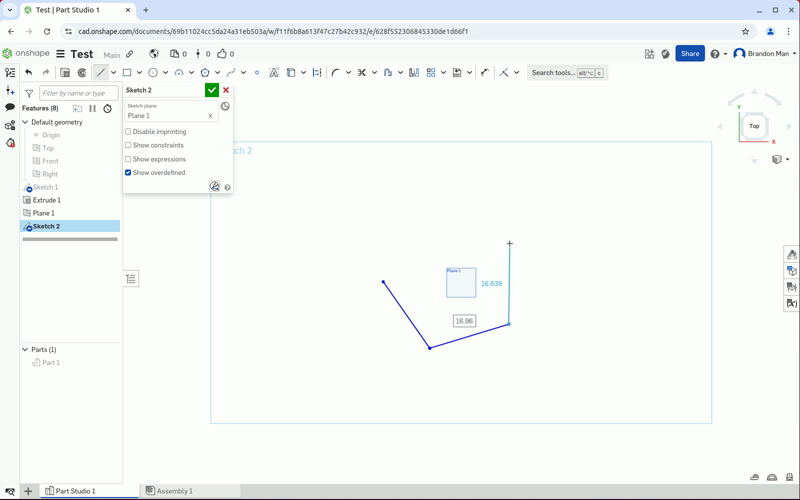
click(509, 243)
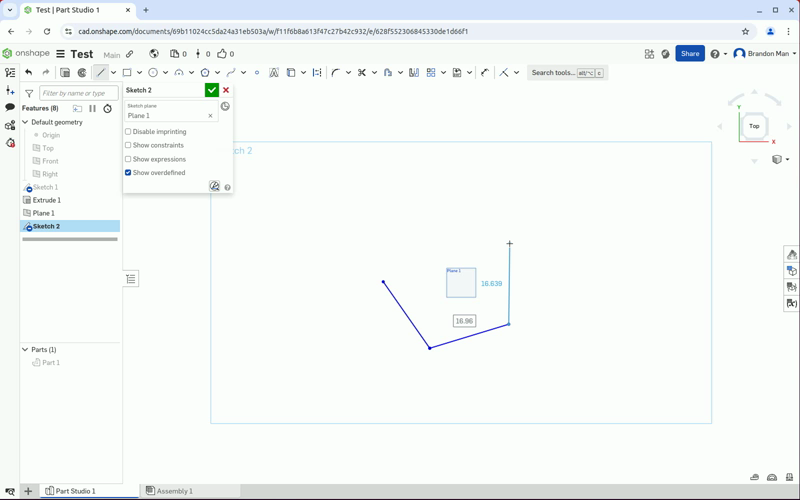
key_up(shift)
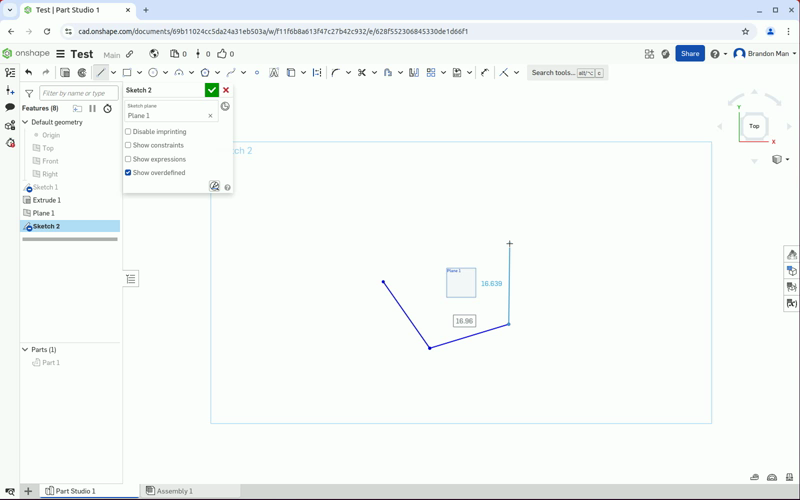
key_down(shift)
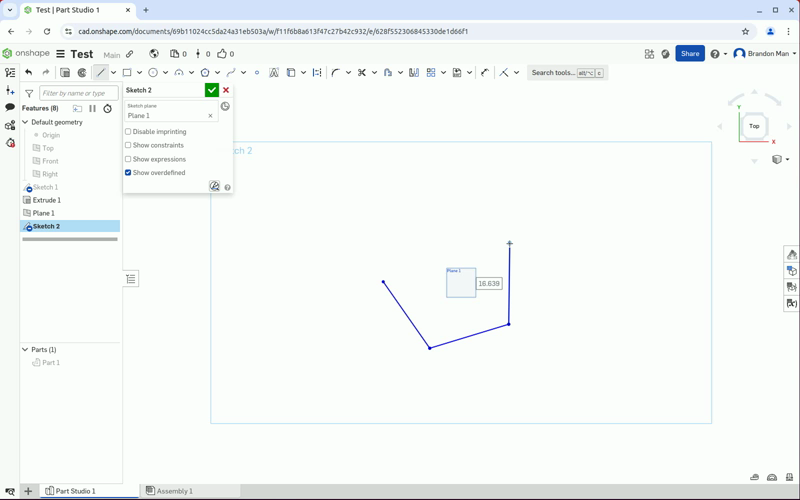
mouse_move(432, 216)
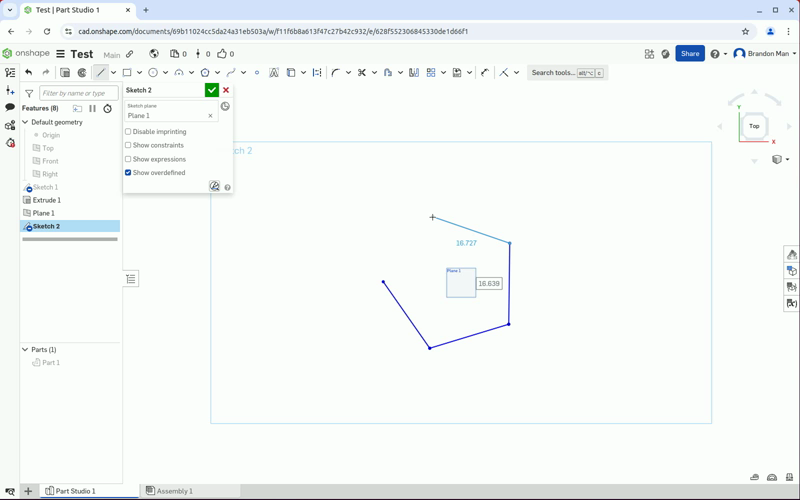
click(432, 216)
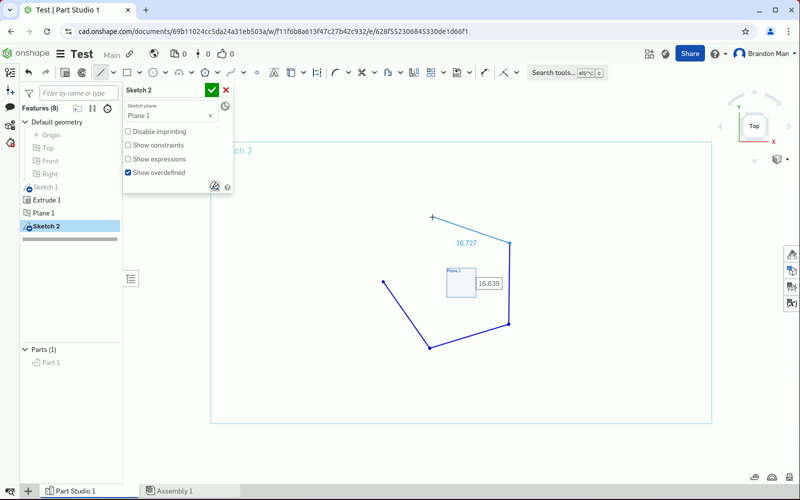
key_up(shift)
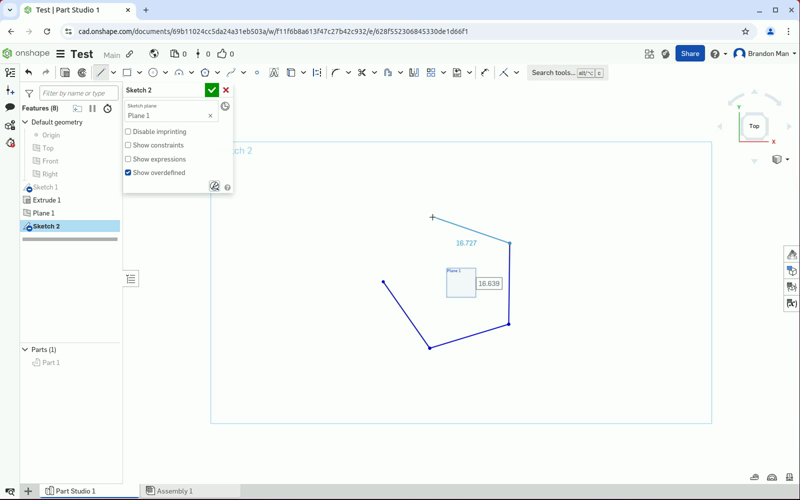
key_down(shift)
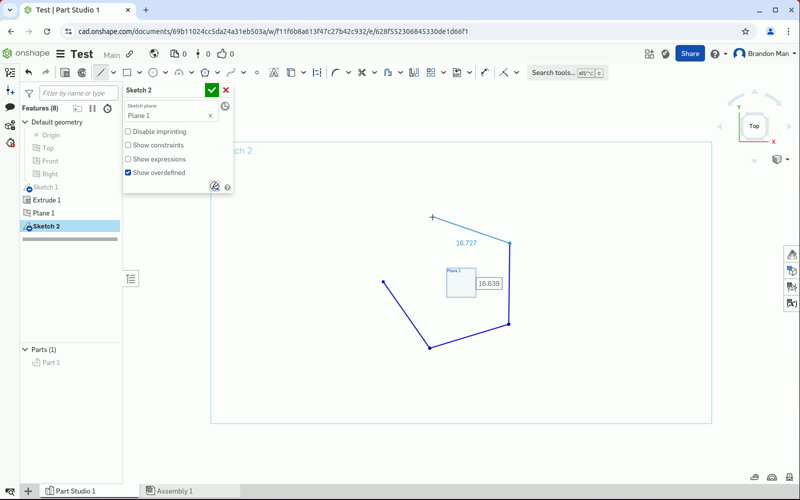
mouse_move(383, 281)
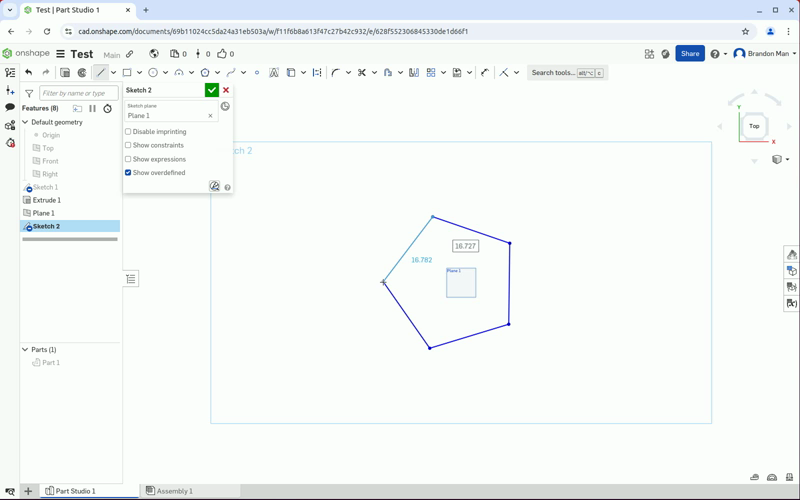
key_up(shift)
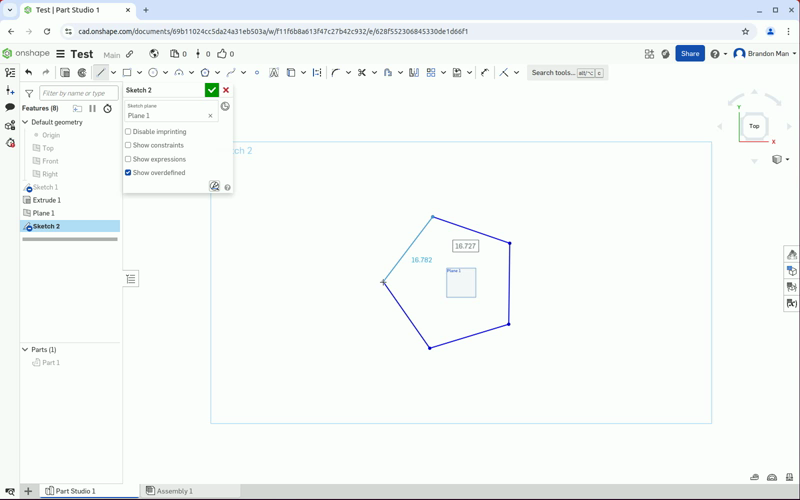
click(383, 281)
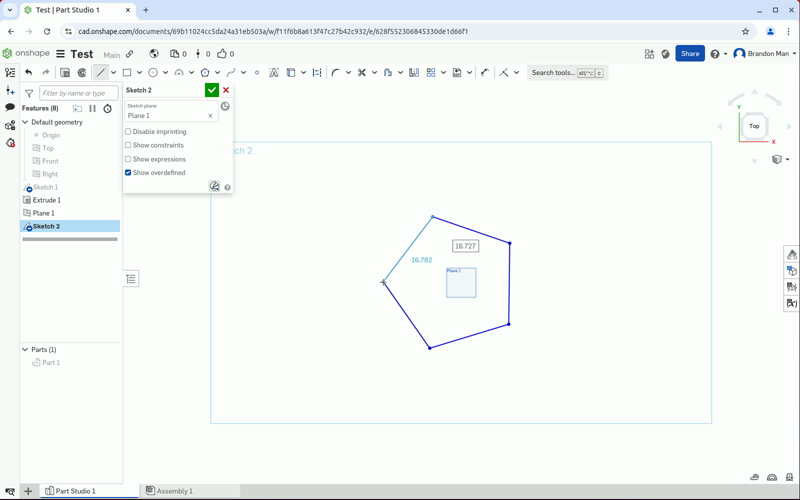
key(esc)
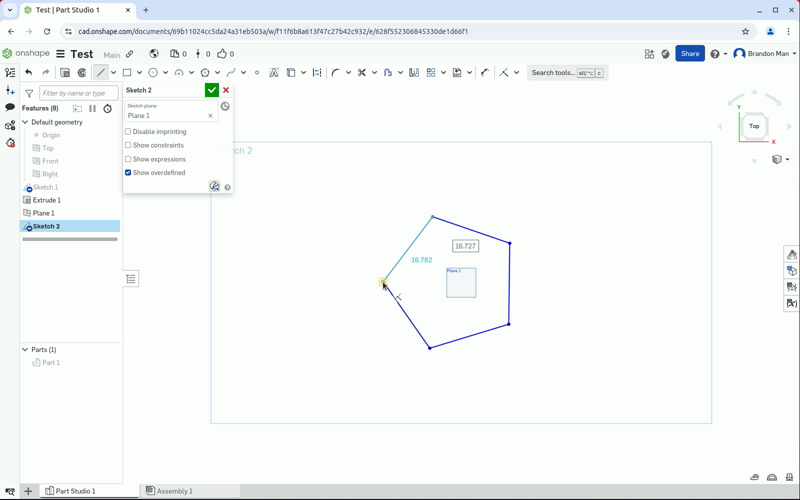
mouse_move(460, 282)
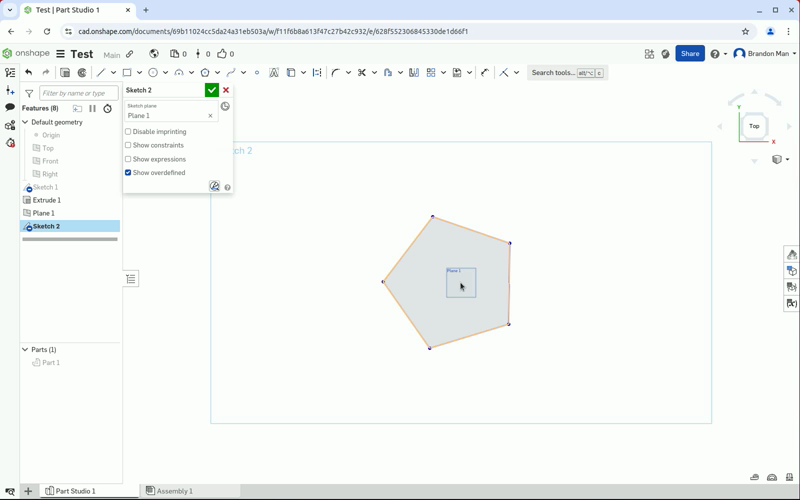
click(460, 282)
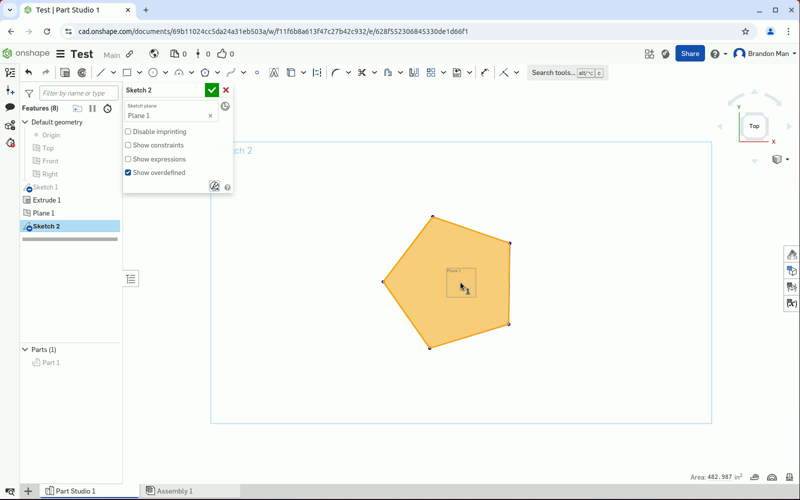
mouse_move(73, 352)
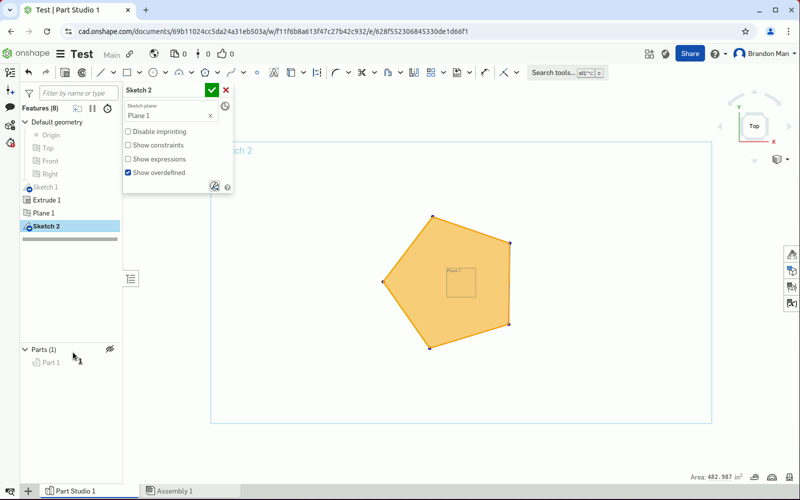
key(shift+y)
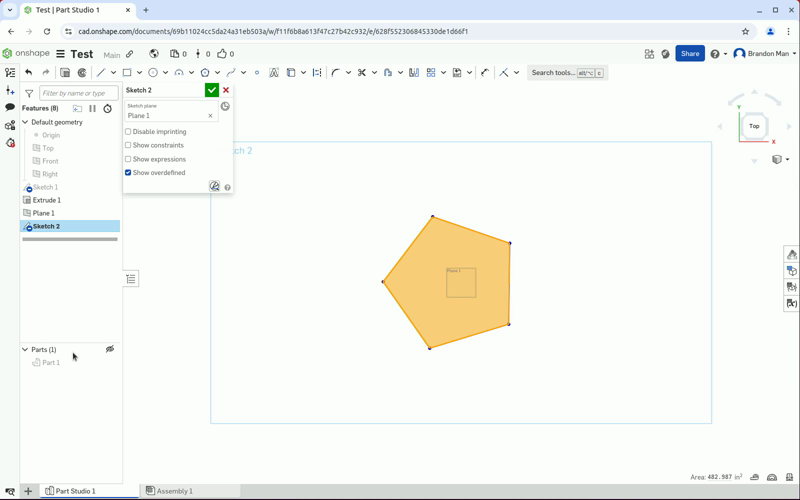
key(shift+e)
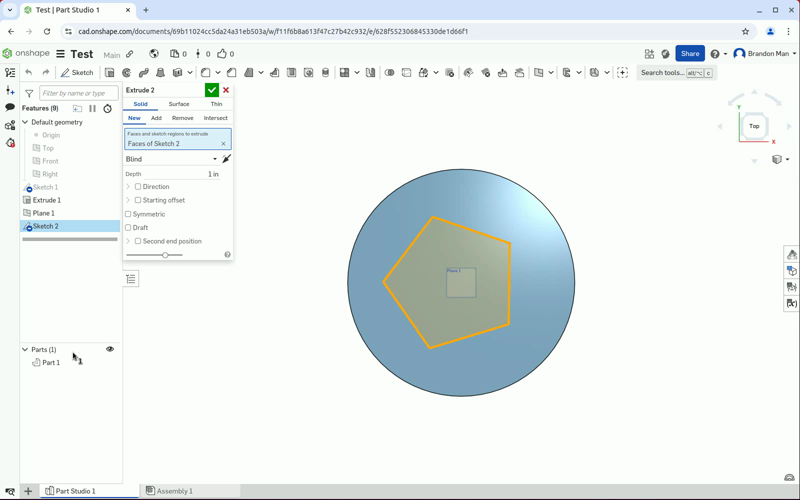
mouse_move(143, 106)
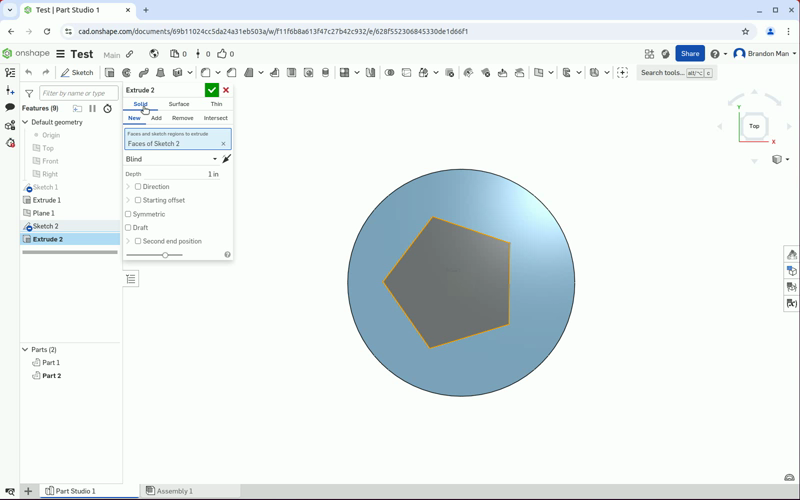
click(143, 106)
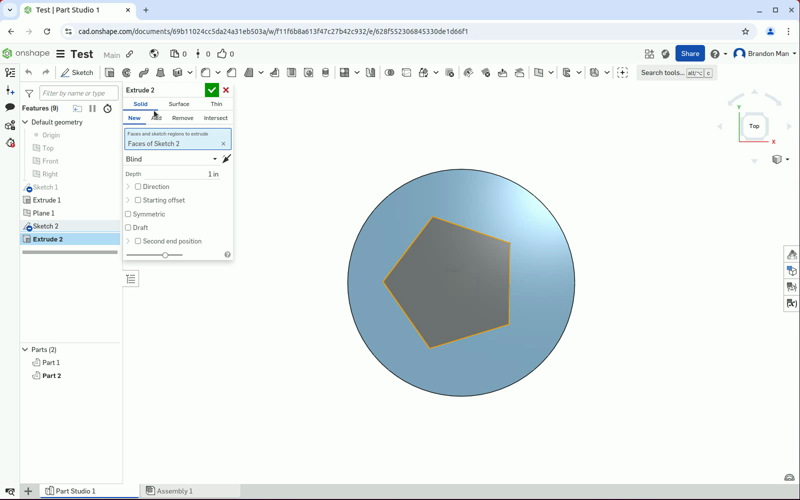
mouse_move(186, 120)
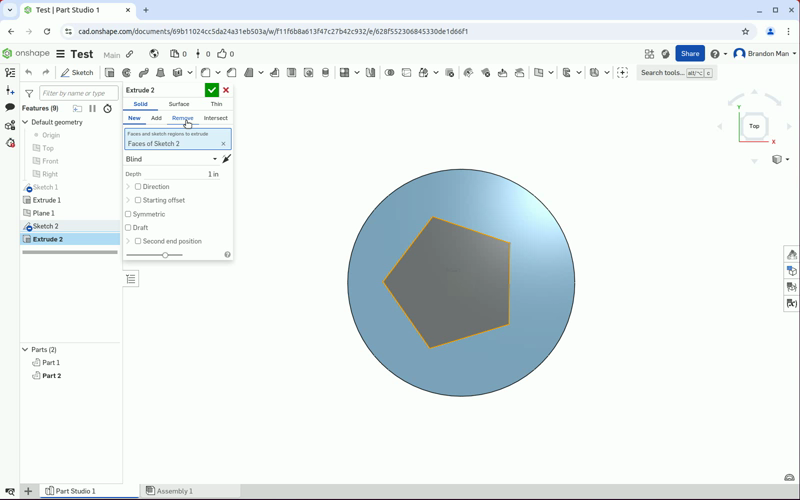
click(186, 120)
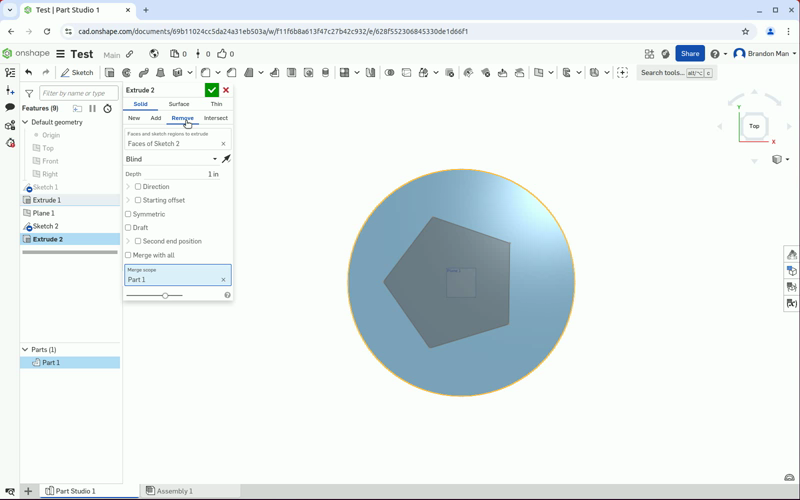
key(tab, 4)
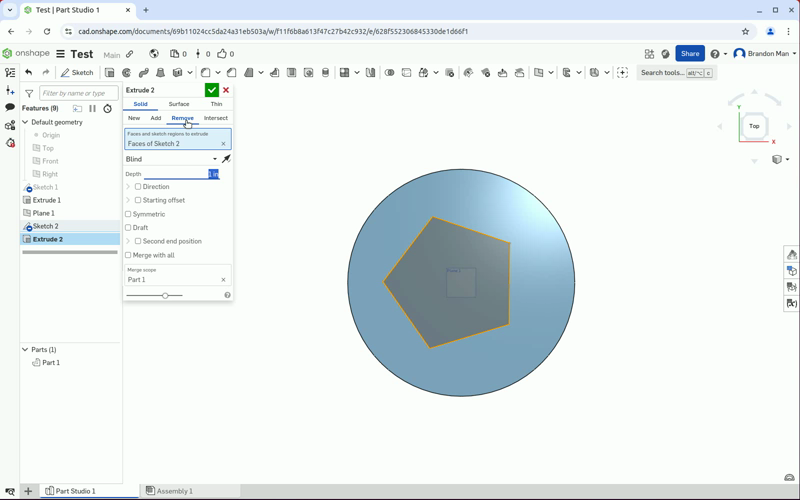
text(9.628)
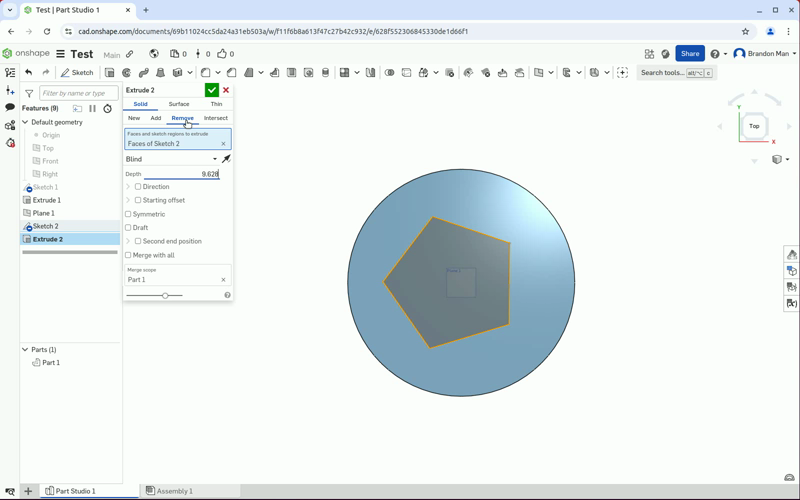
key(tab, 6)
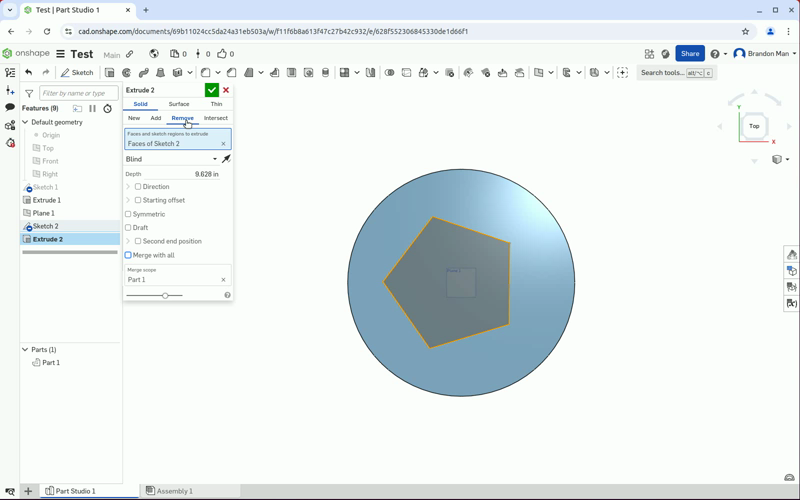
key(space)
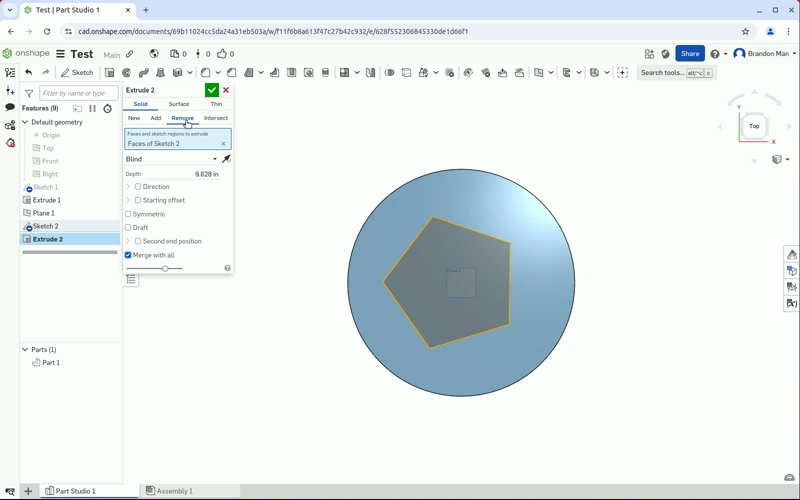
key(enter)
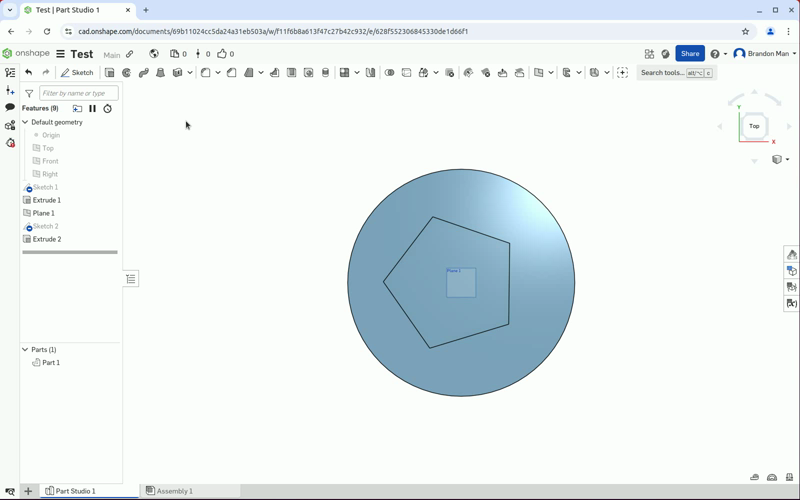
key(shift+h)
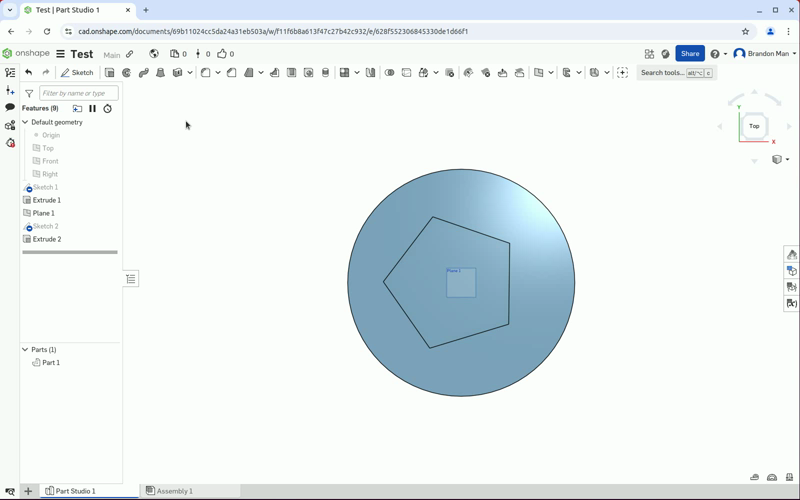
key(shift+h)
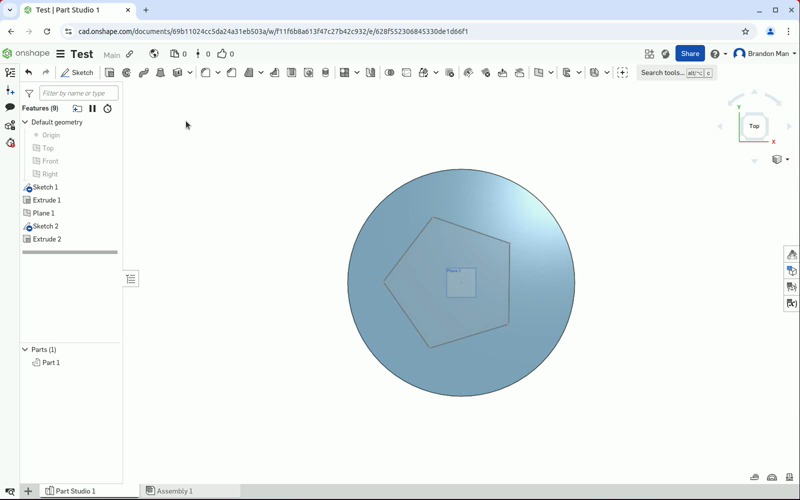
key(shift+7)
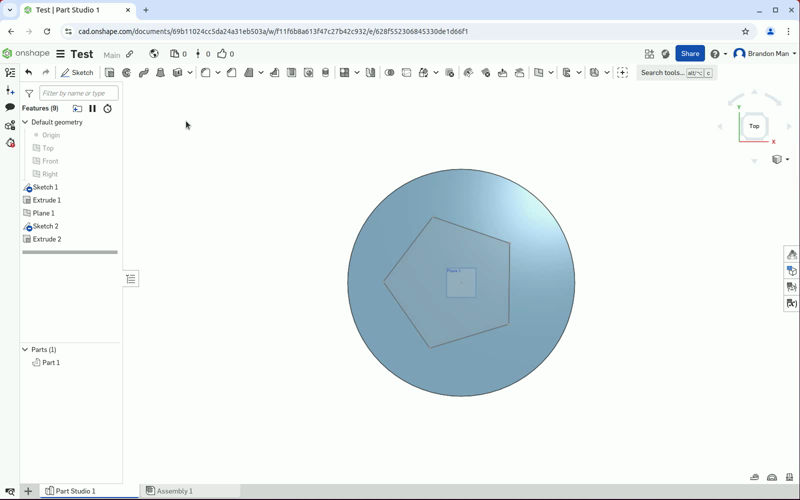
key(up, 3)
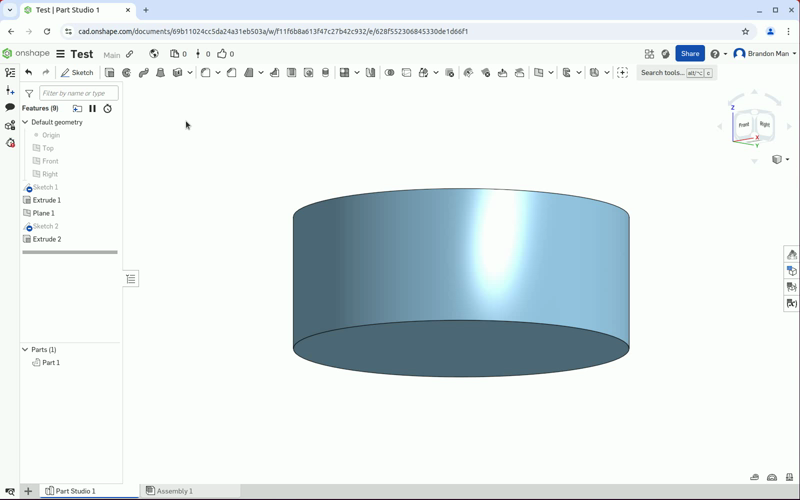
key(left, 3)
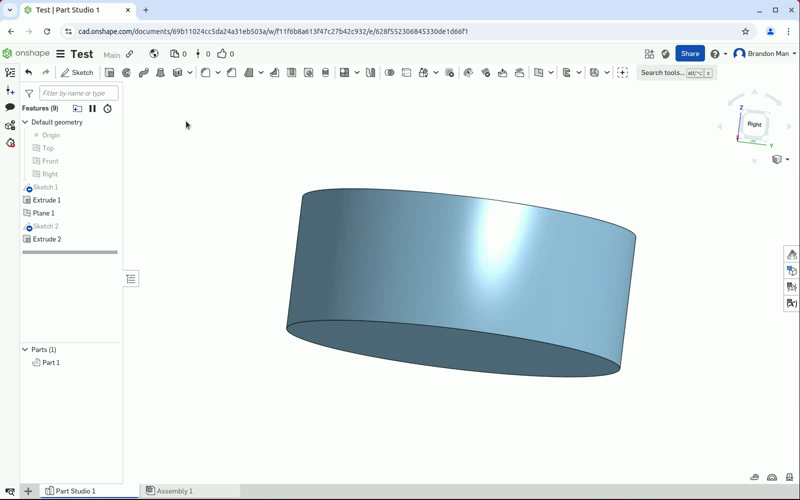
key(right, 3)
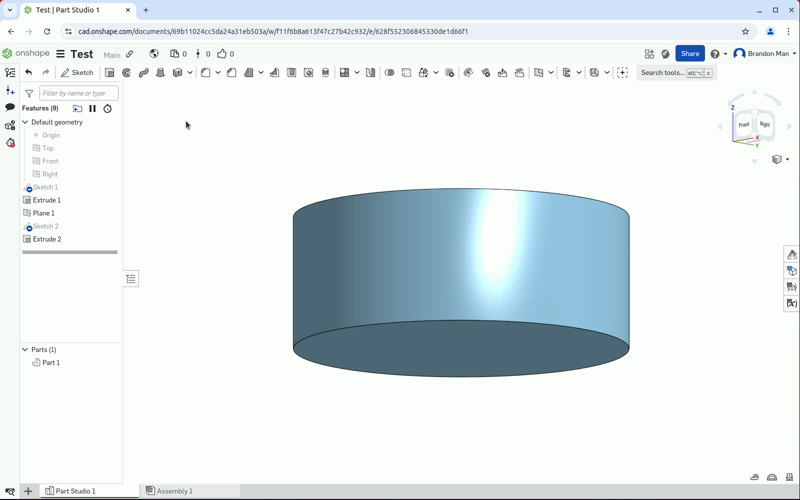
key(down, 3)
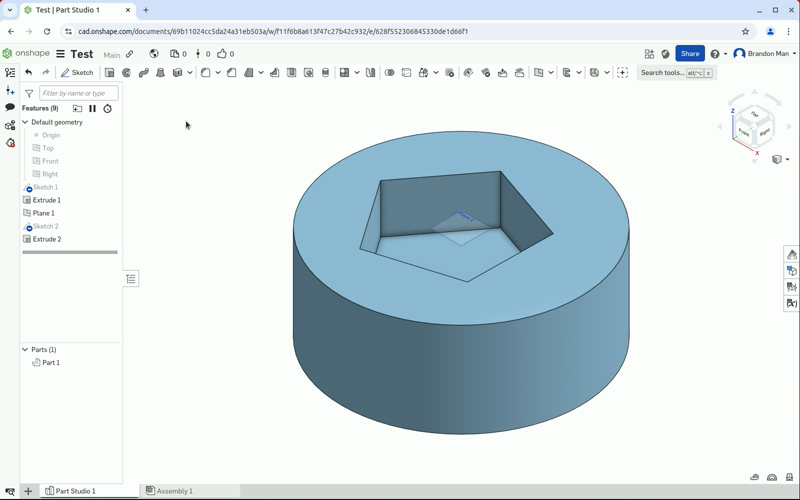
mouse_move(73, 189)
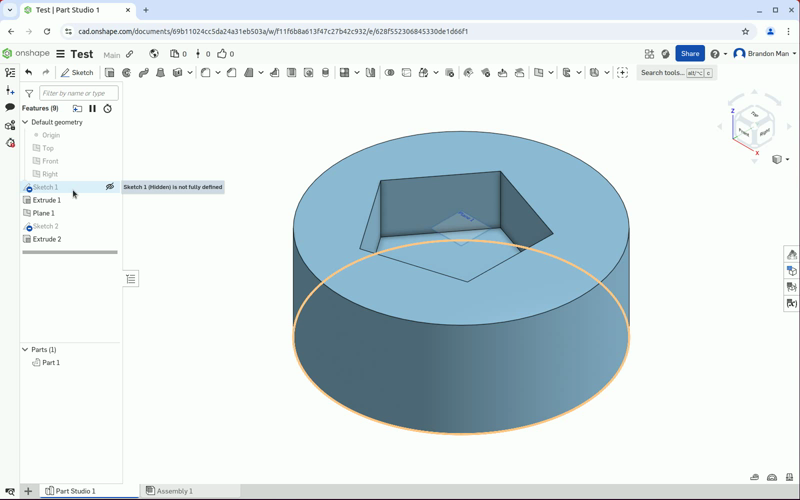
click(73, 189)